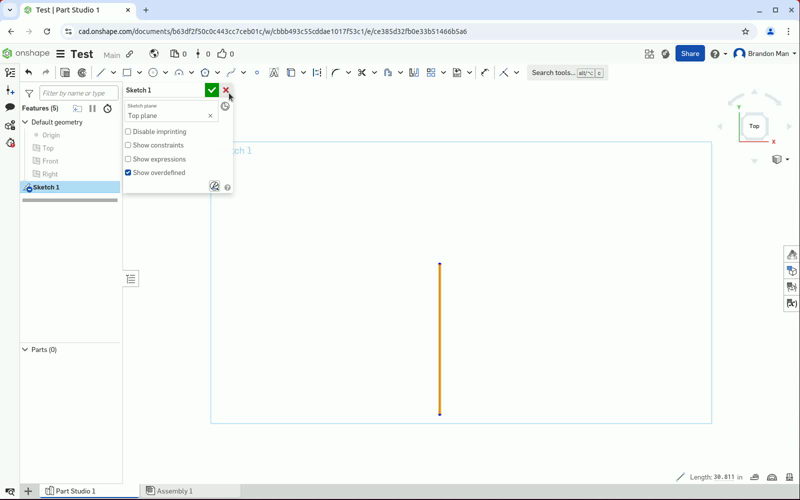
key(shift+h)
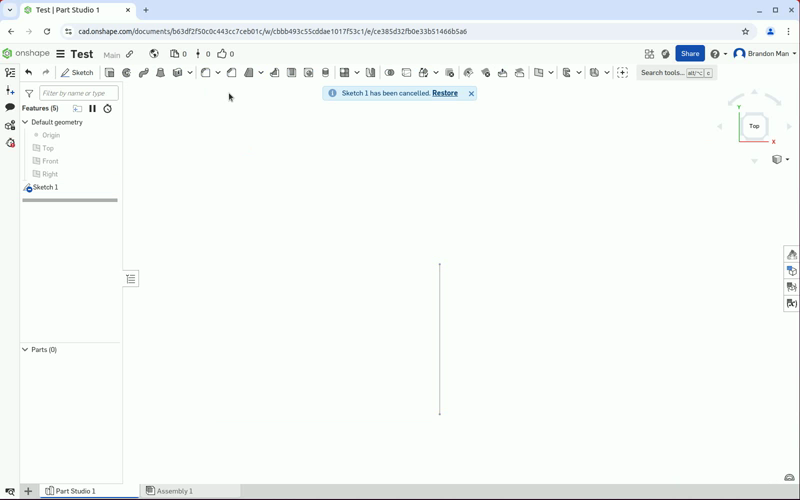
key(shift+s)
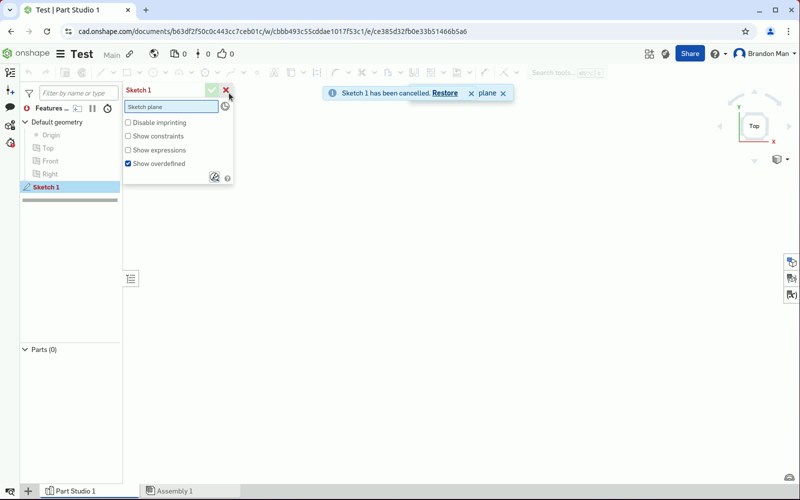
mouse_move(73, 150)
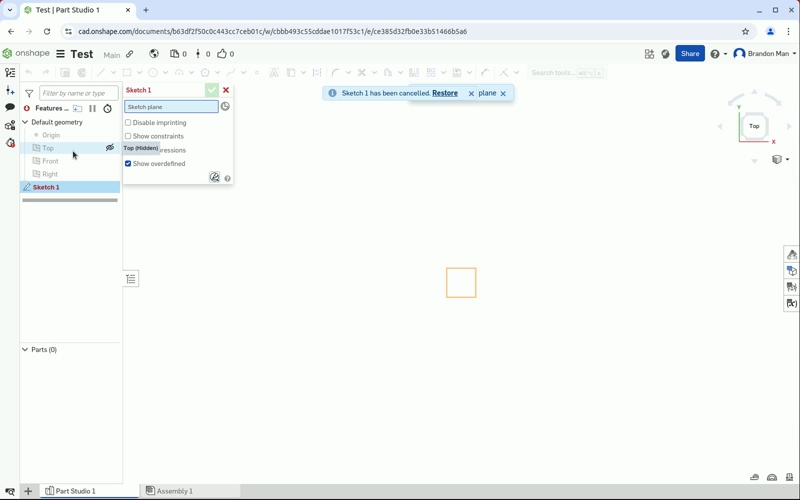
click(73, 150)
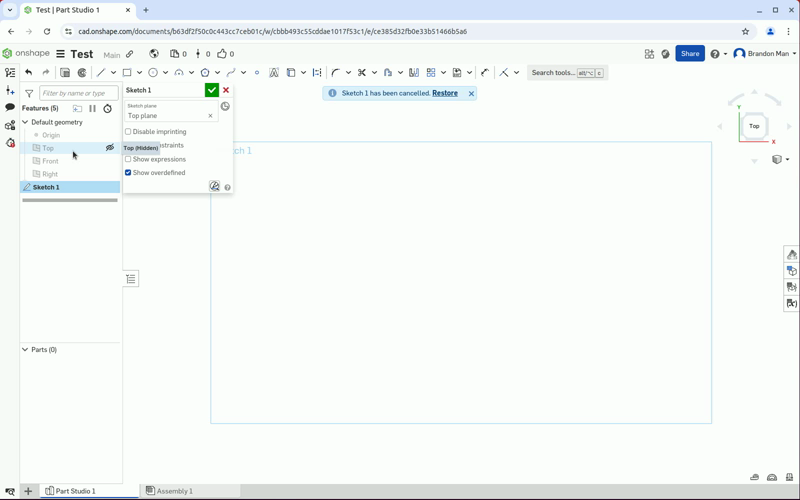
mouse_move(73, 352)
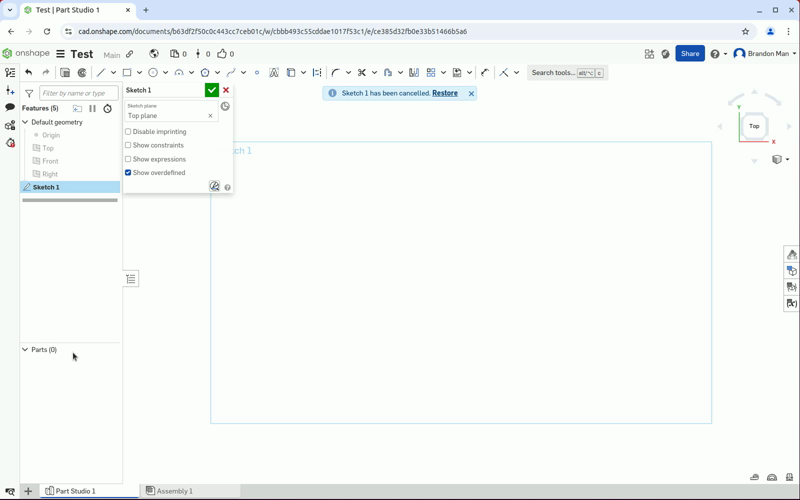
key(y)
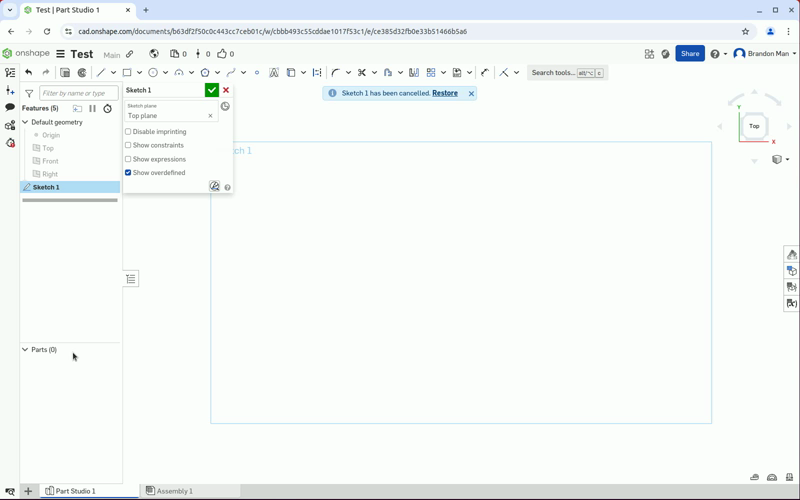
key(l)
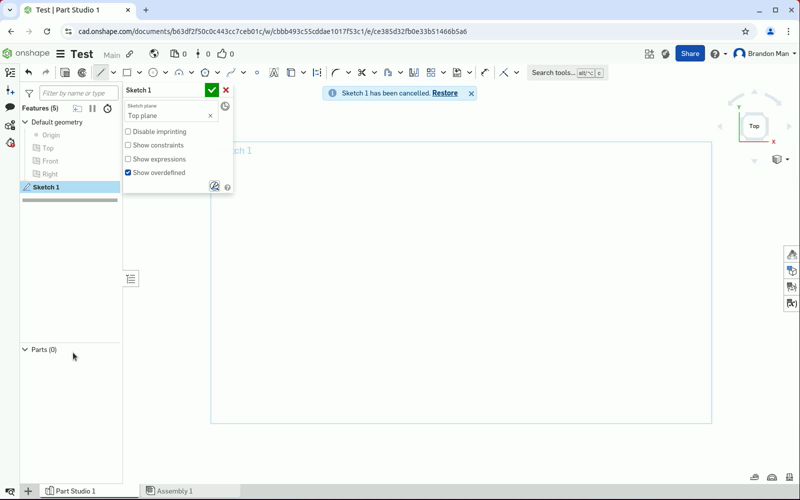
key_down(shift)
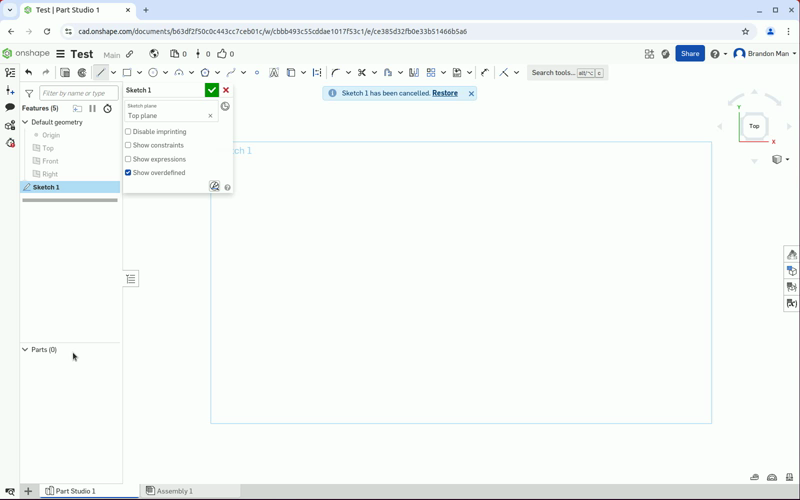
mouse_move(460, 282)
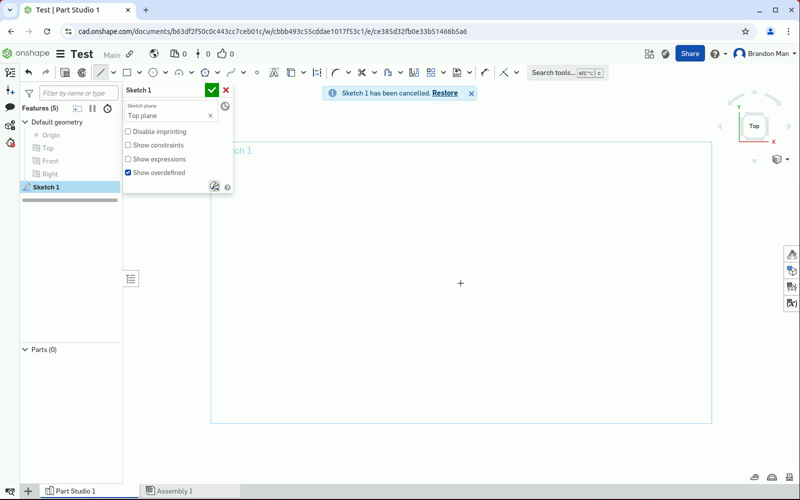
click(460, 282)
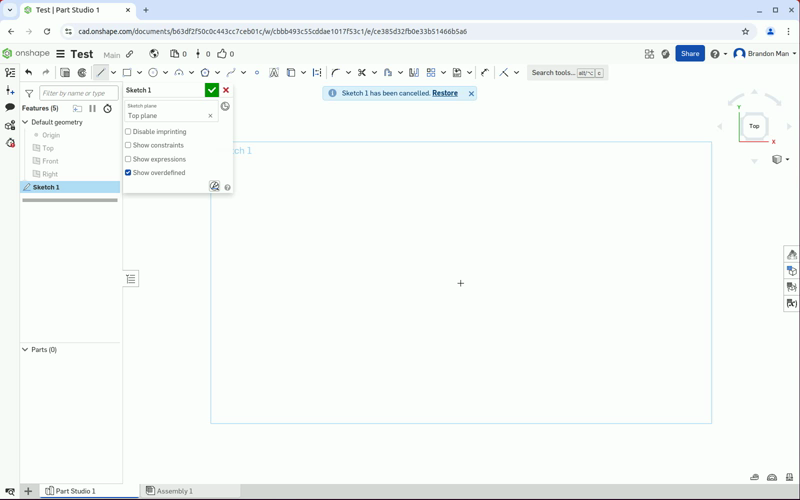
key_up(shift)
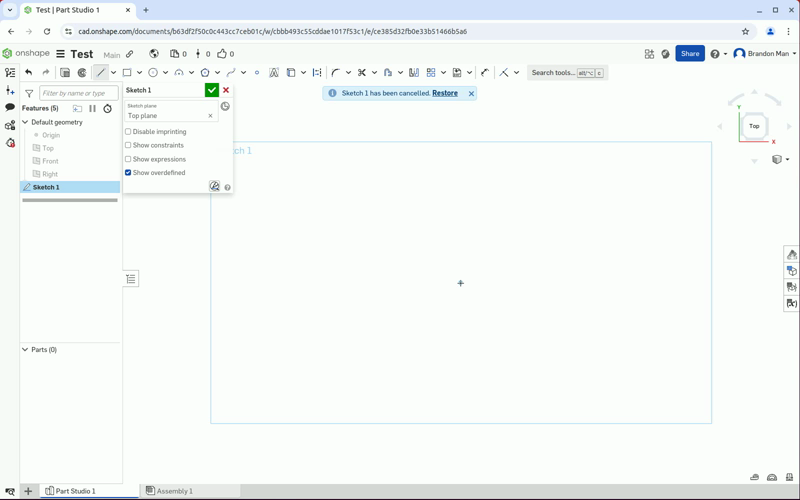
key_down(shift)
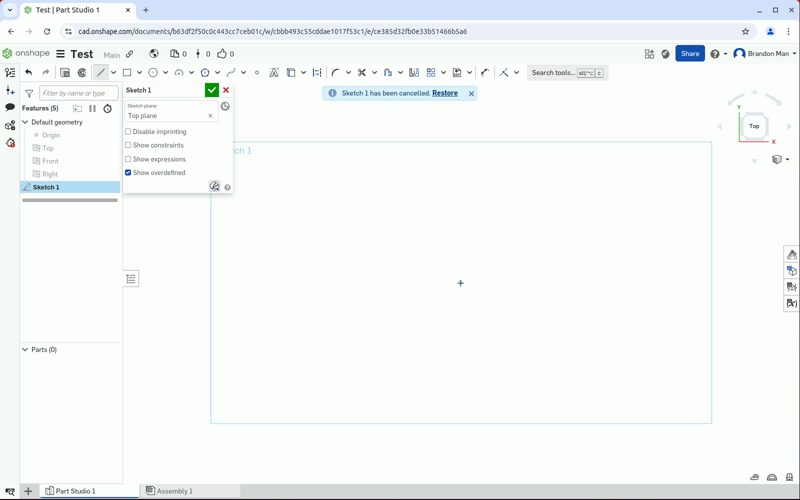
mouse_move(555, 282)
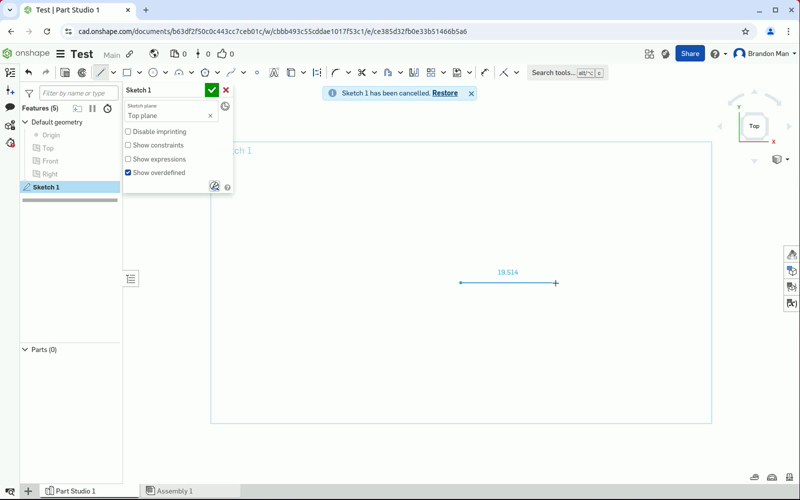
click(555, 282)
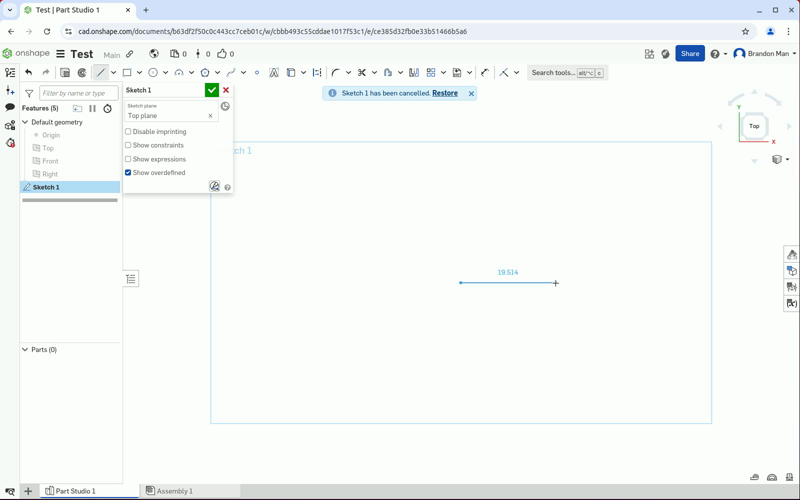
key_up(shift)
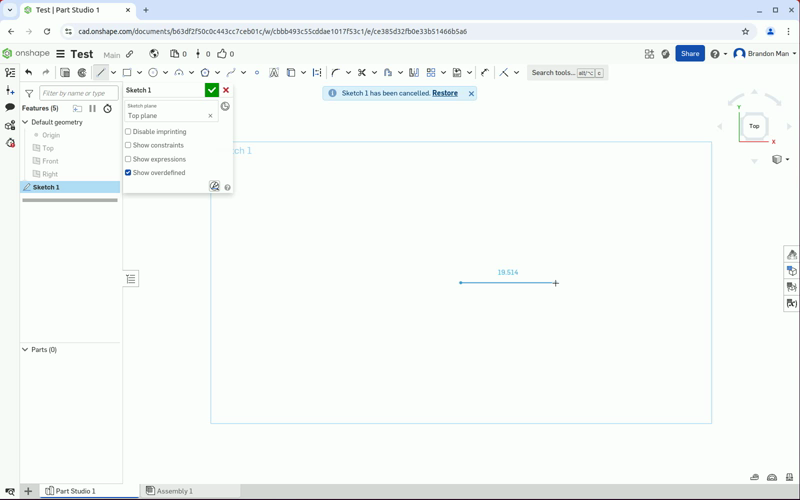
key_down(shift)
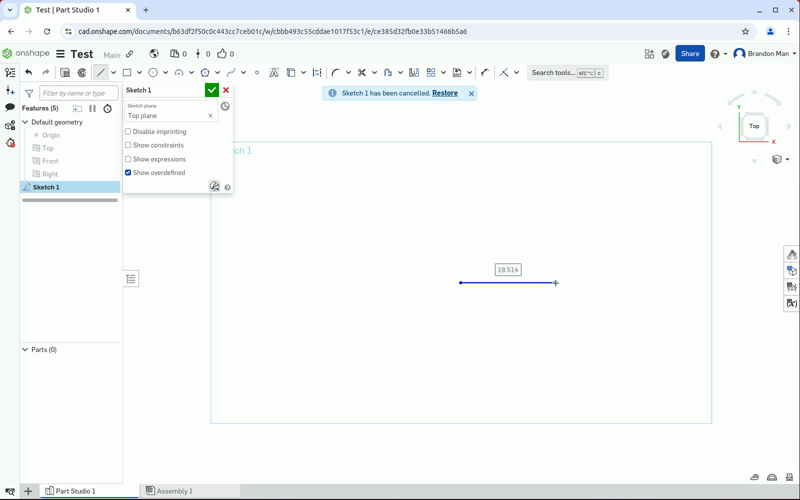
mouse_move(555, 170)
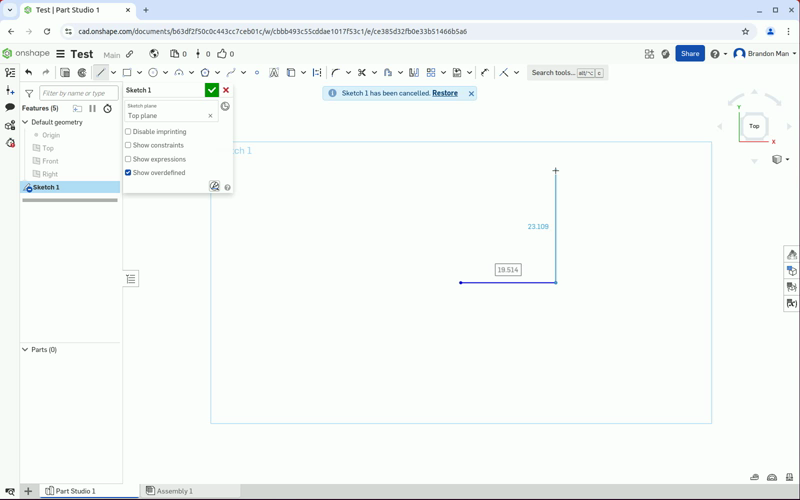
click(555, 170)
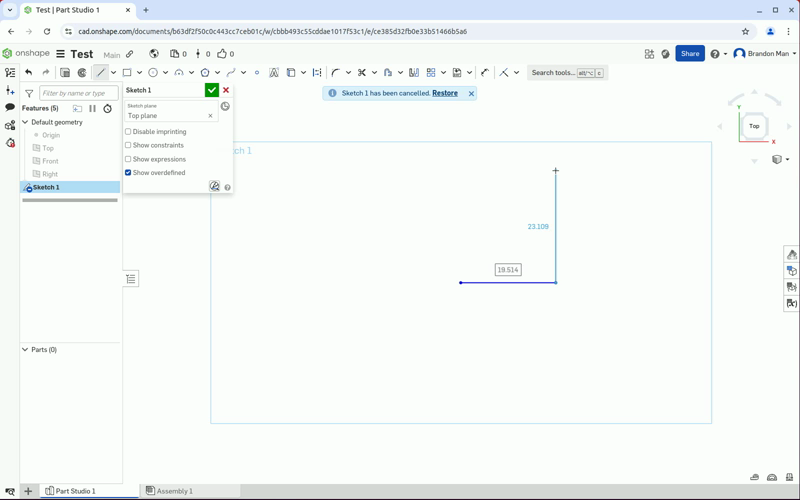
key_up(shift)
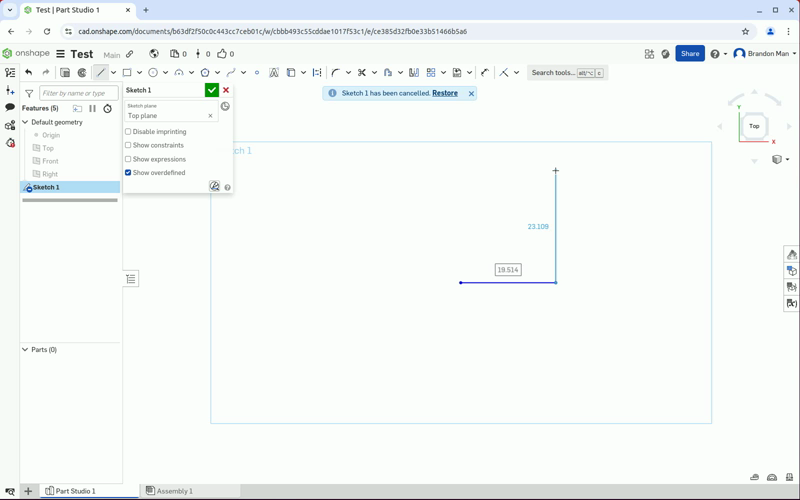
key_down(shift)
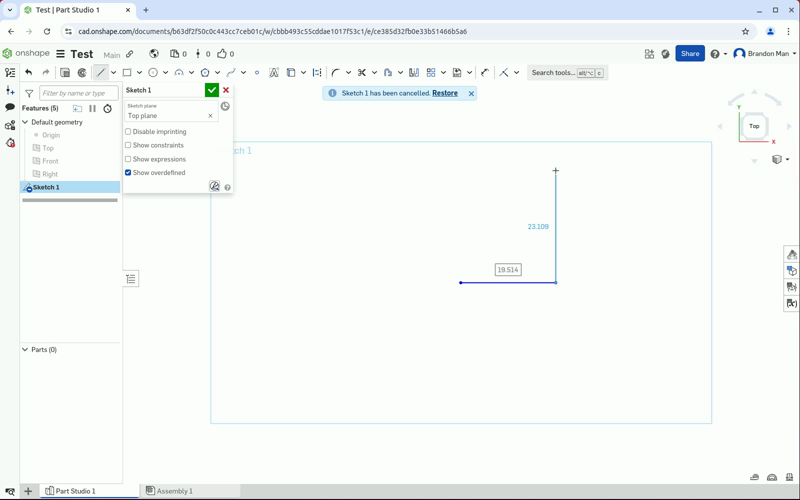
mouse_move(460, 170)
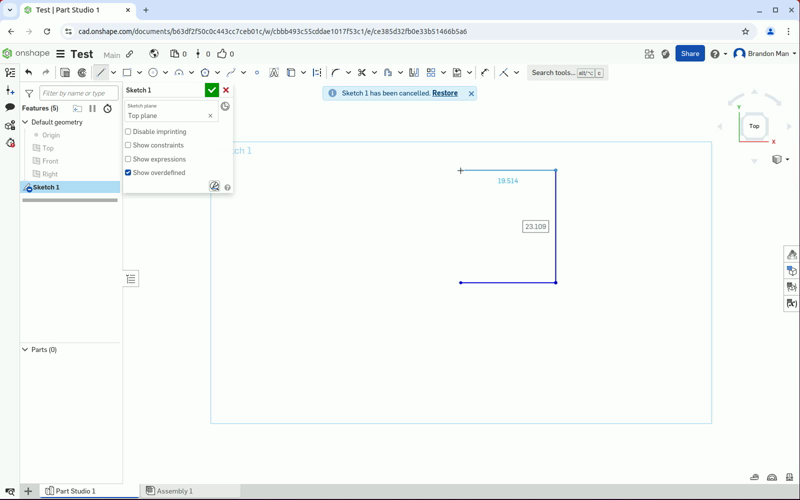
click(460, 170)
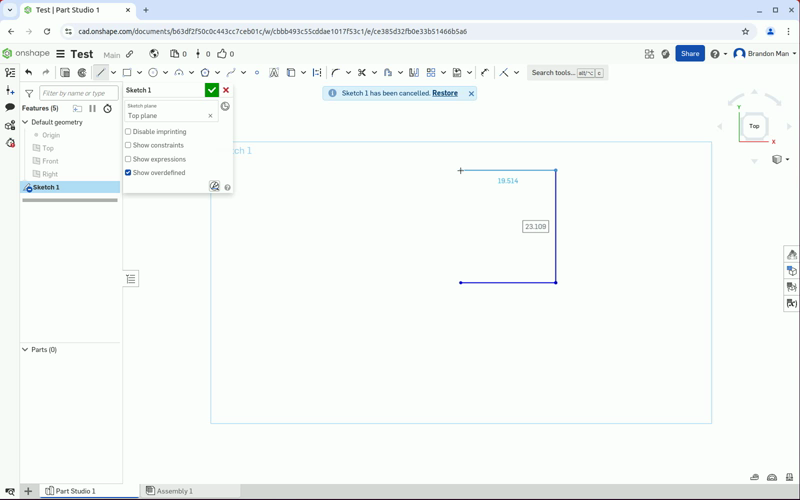
key_up(shift)
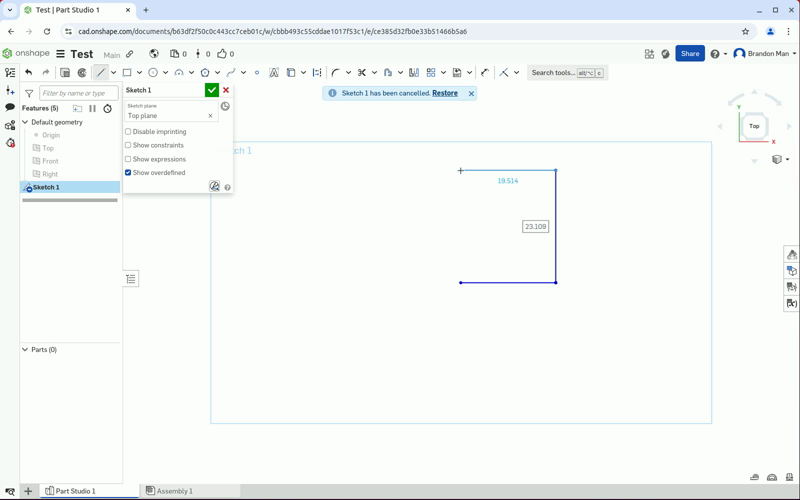
key_down(shift)
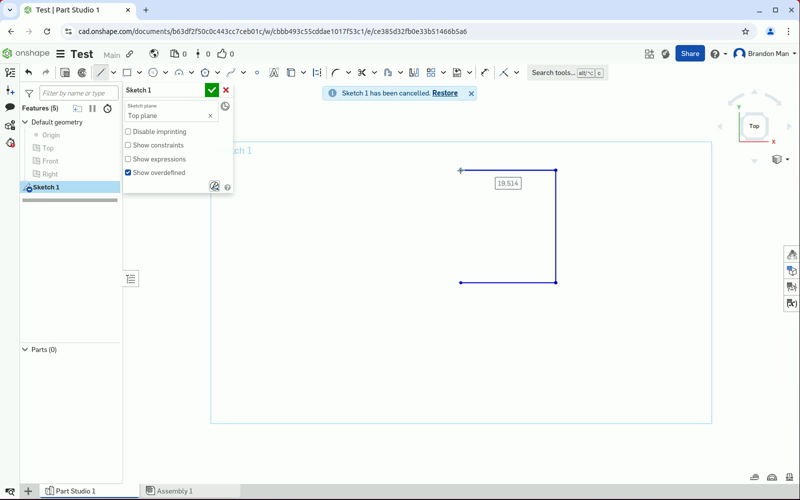
mouse_move(460, 282)
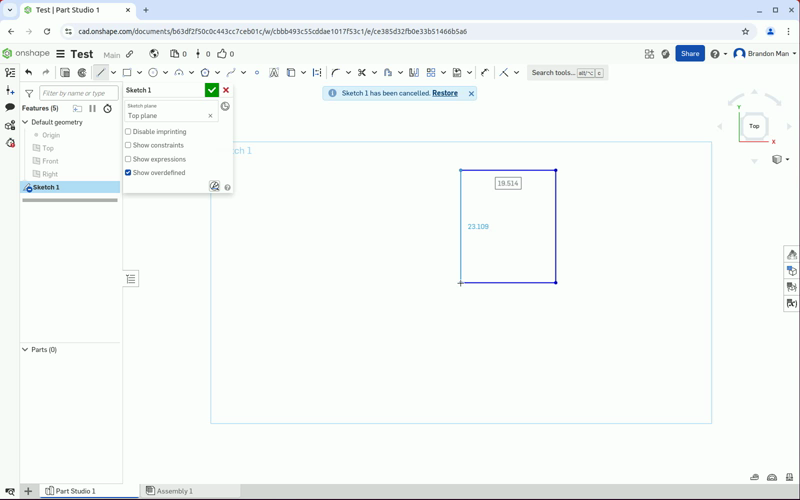
key_up(shift)
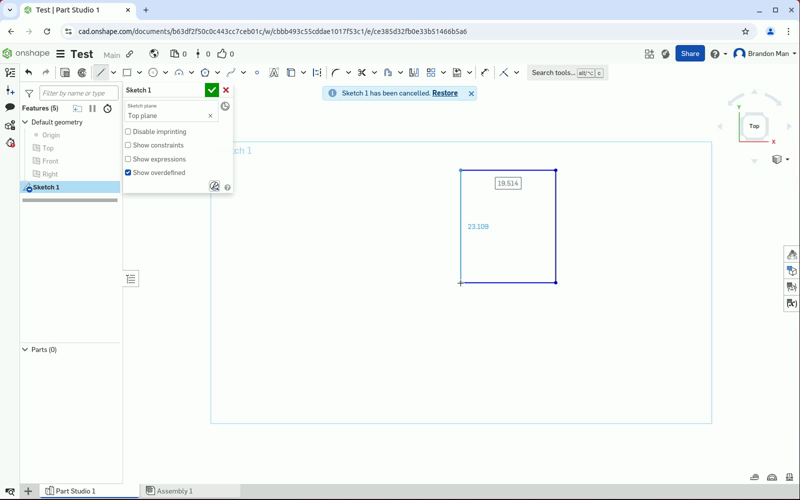
click(460, 282)
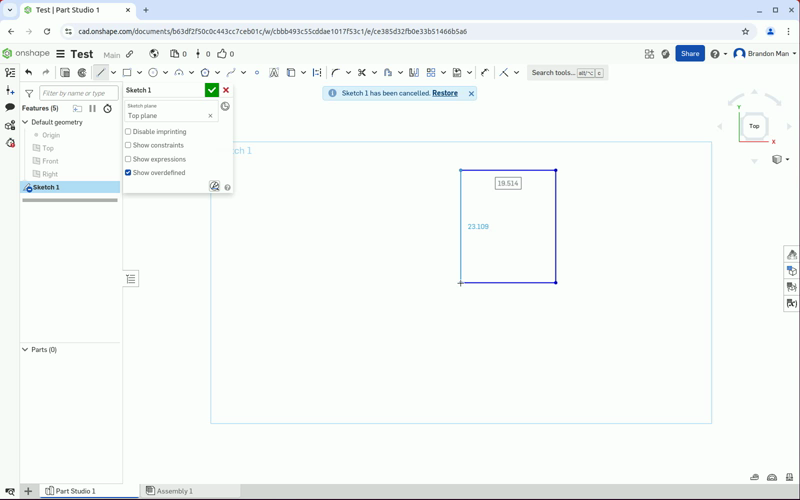
key(esc)
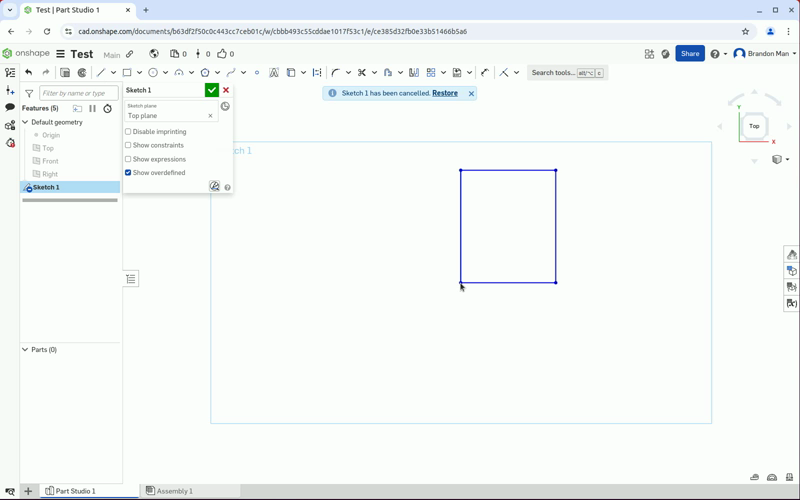
mouse_move(525, 270)
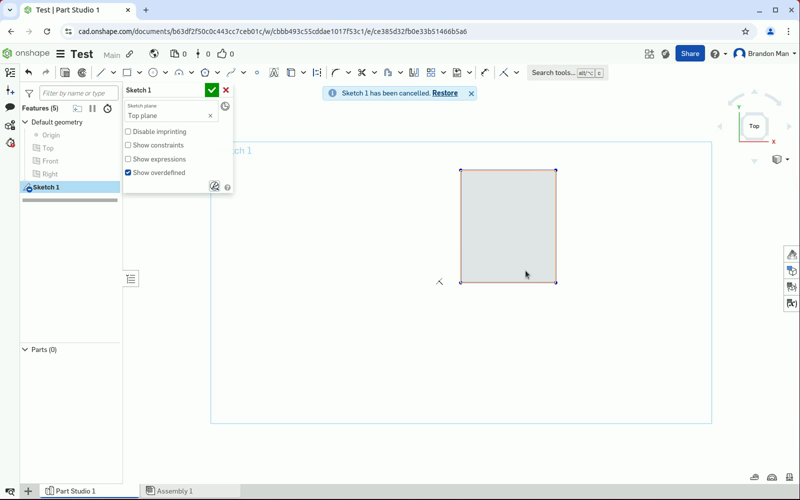
click(525, 270)
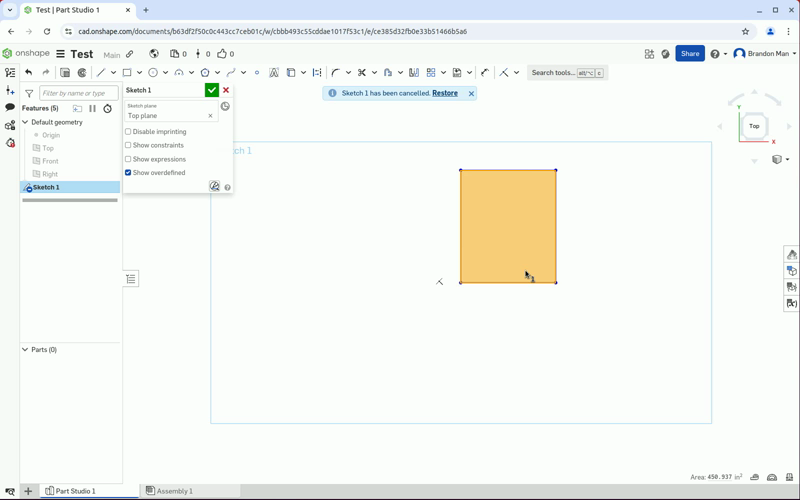
mouse_move(73, 352)
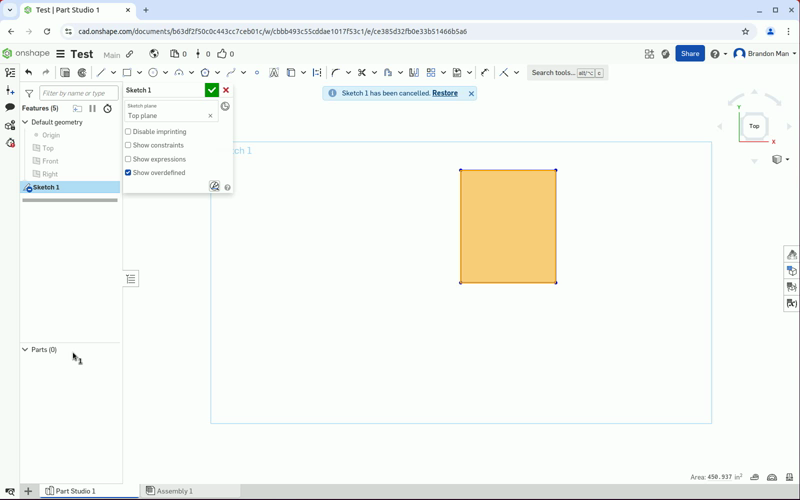
key(shift+y)
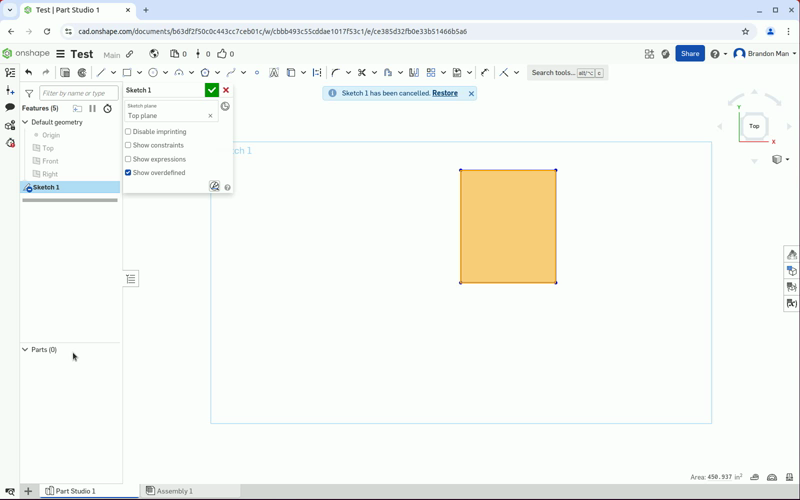
key(shift+e)
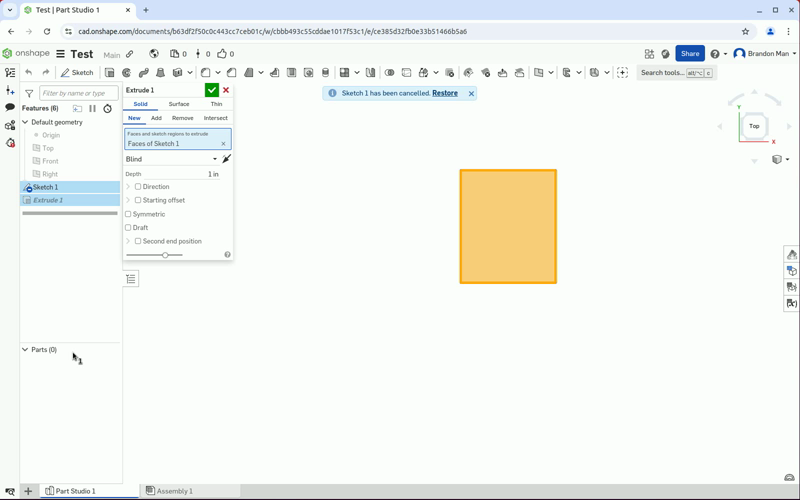
mouse_move(143, 106)
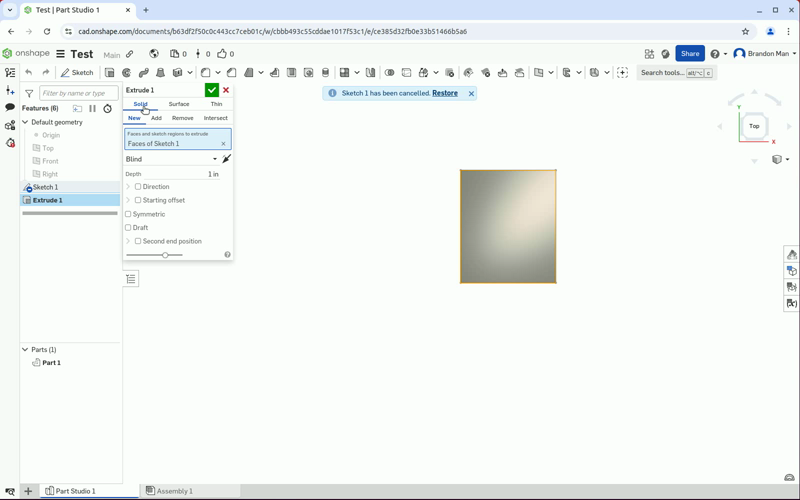
click(143, 106)
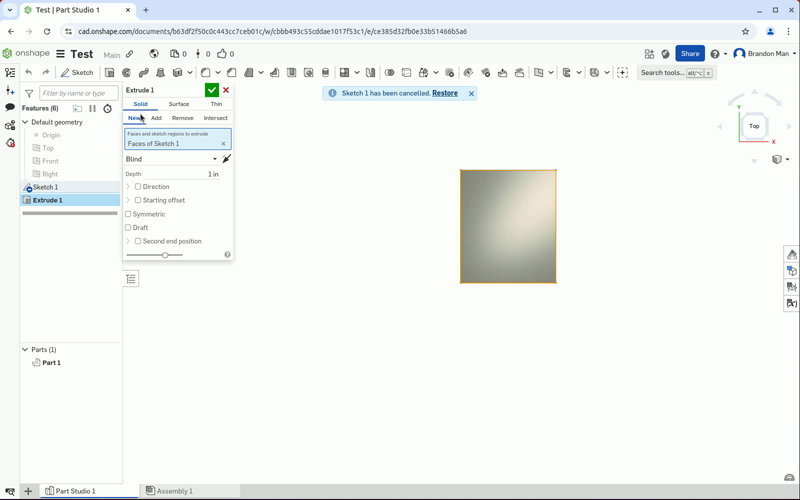
mouse_move(137, 120)
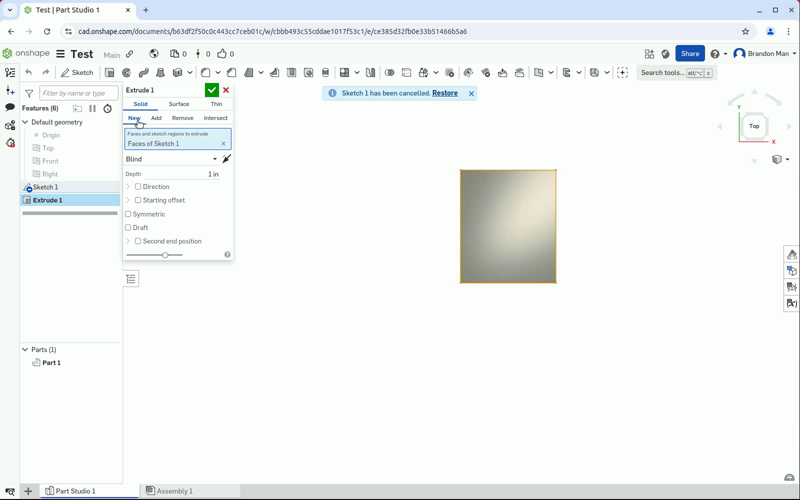
click(137, 120)
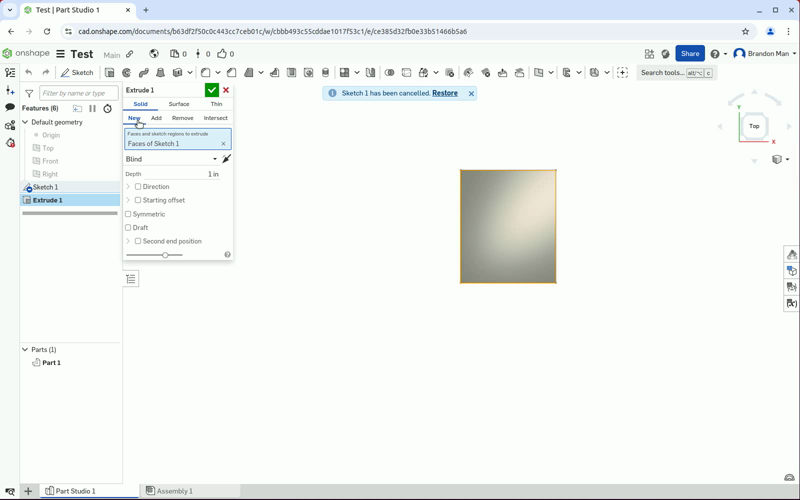
key(tab, 4)
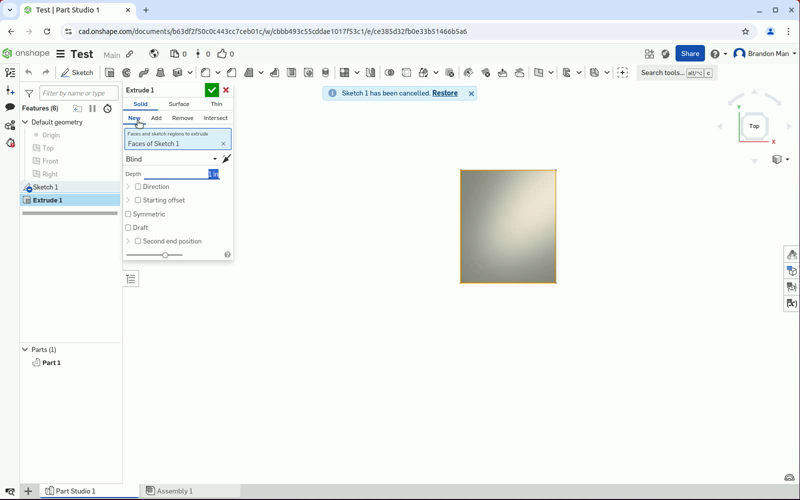
text(23.108)
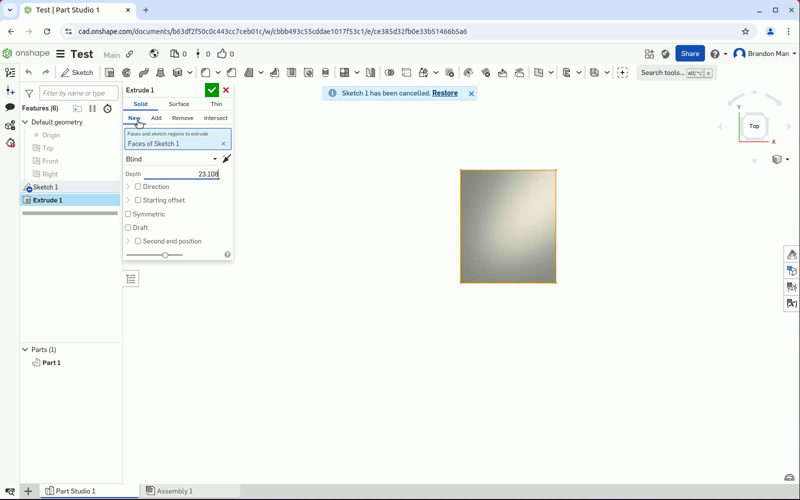
key(enter)
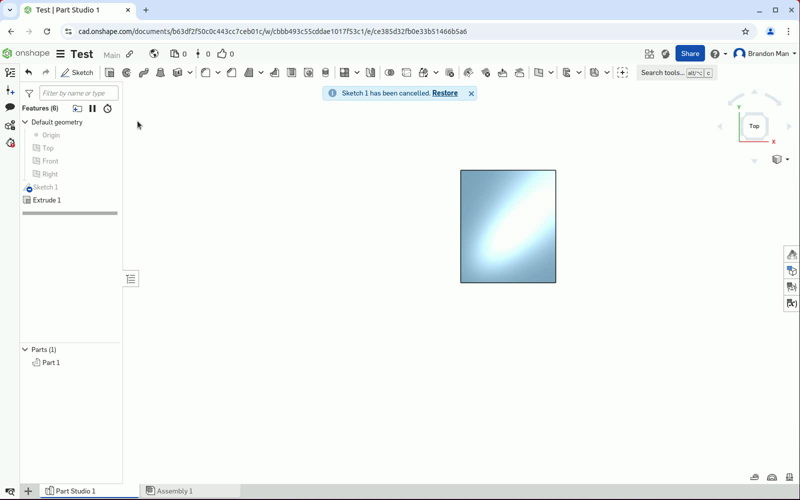
key(shift+h)
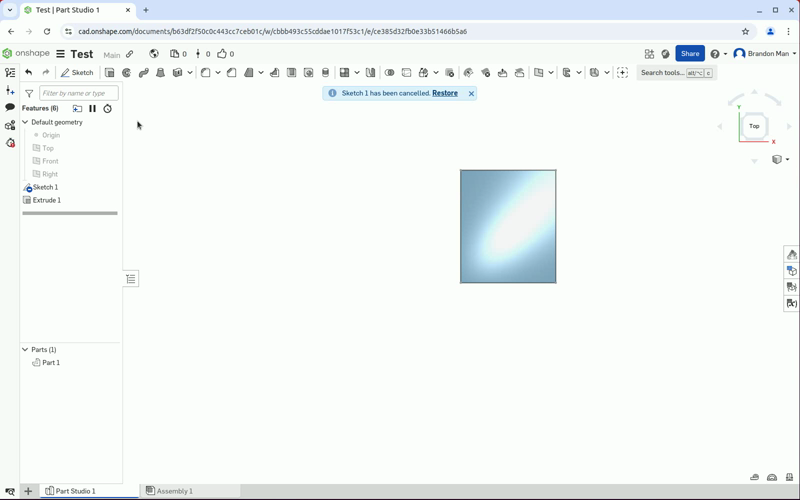
key(shift+h)
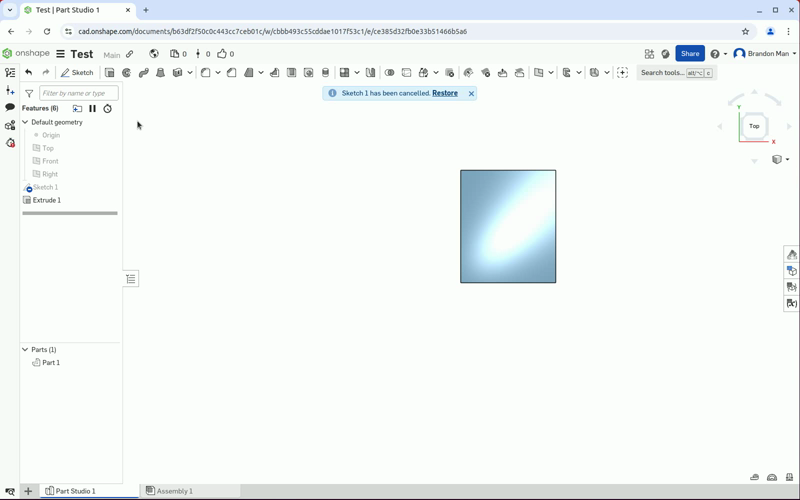
mouse_move(73, 189)
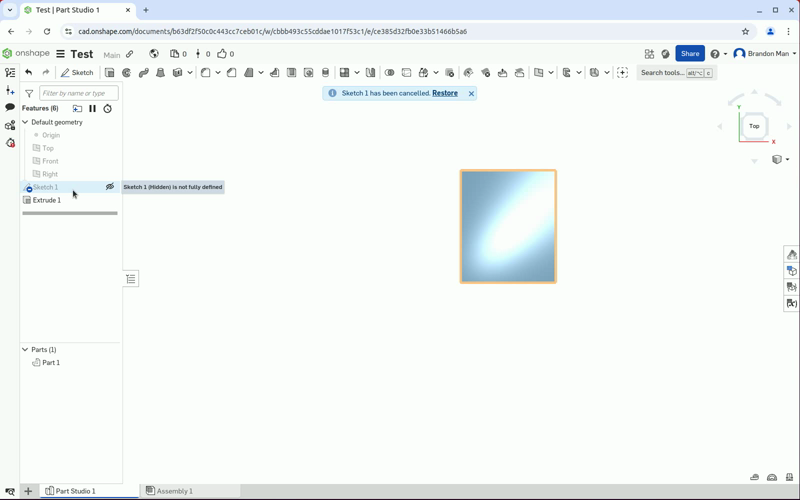
click(73, 189)
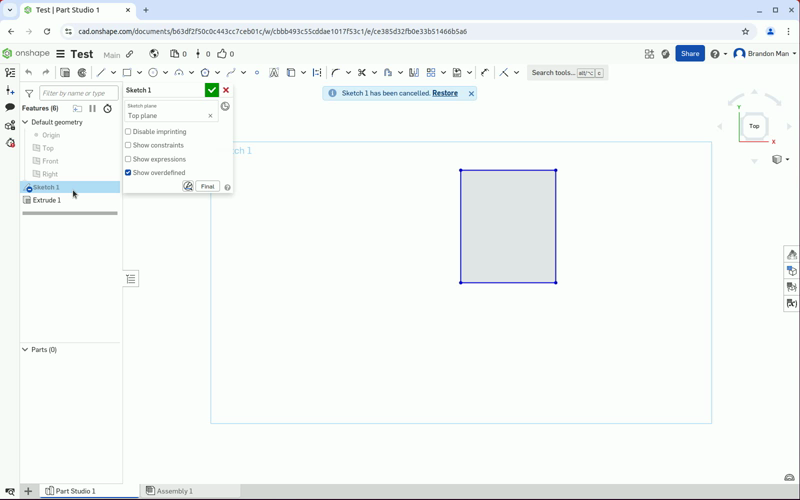
mouse_move(229, 92)
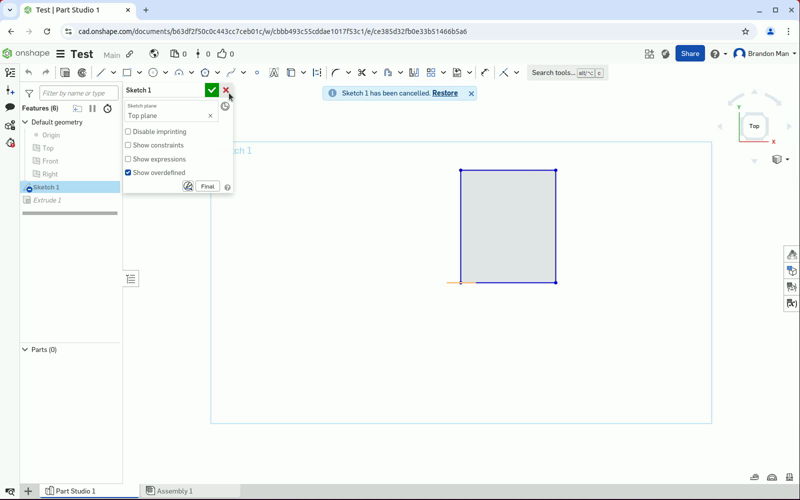
click(229, 92)
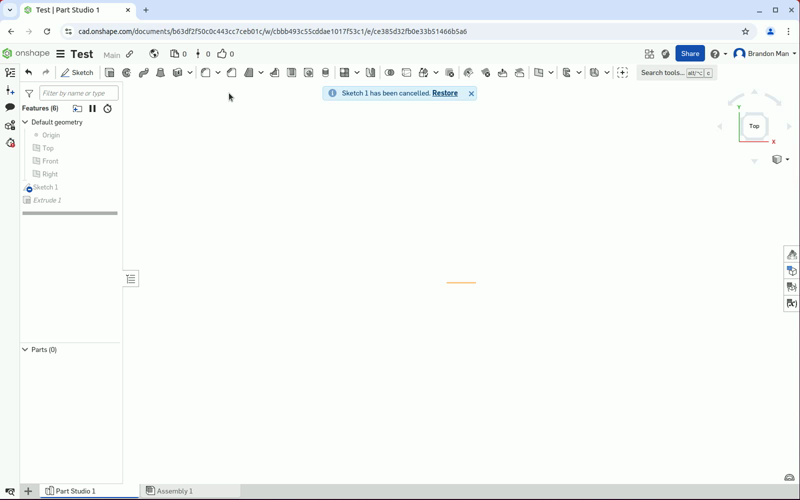
mouse_move(73, 352)
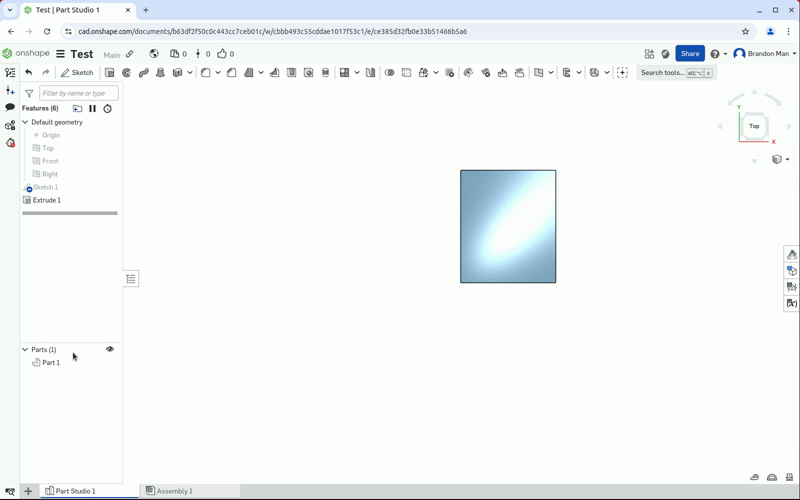
key(y)
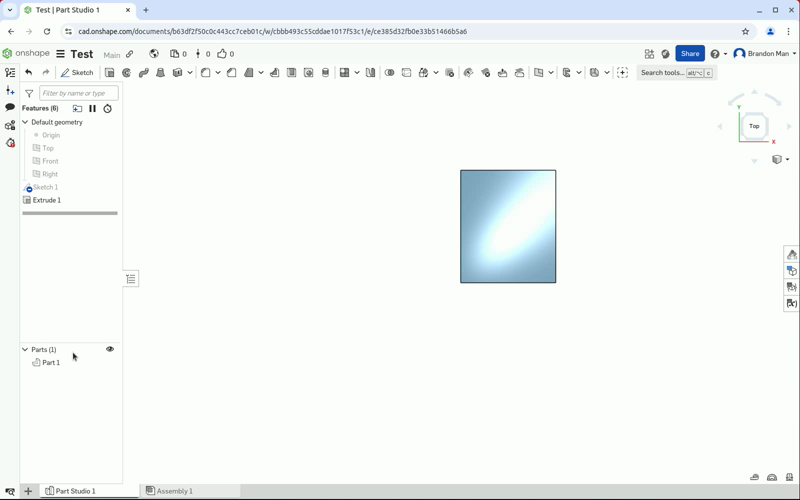
key(shift+p)
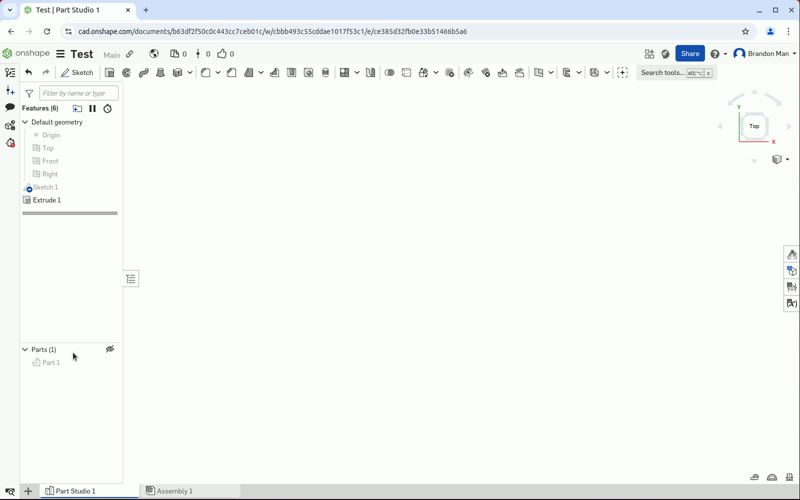
key(space)
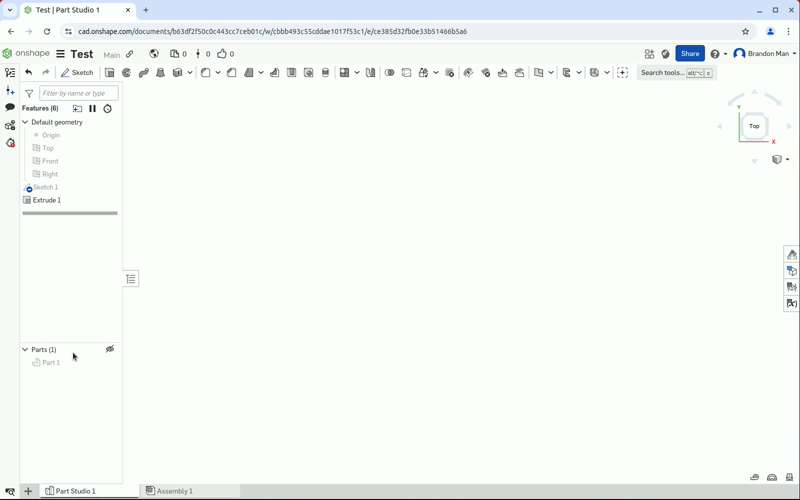
key_down(shift)
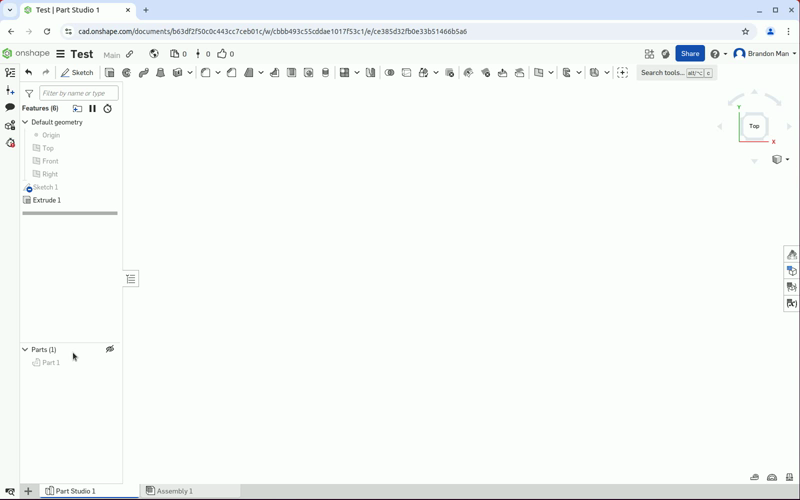
key(up)
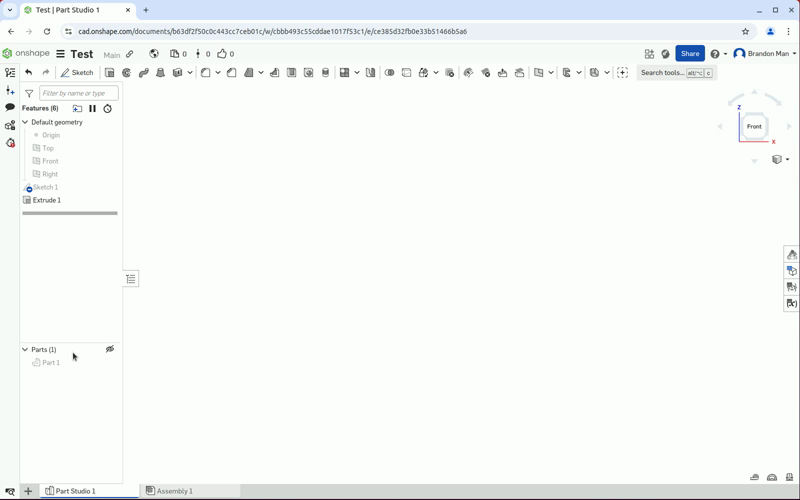
key_up(shift)
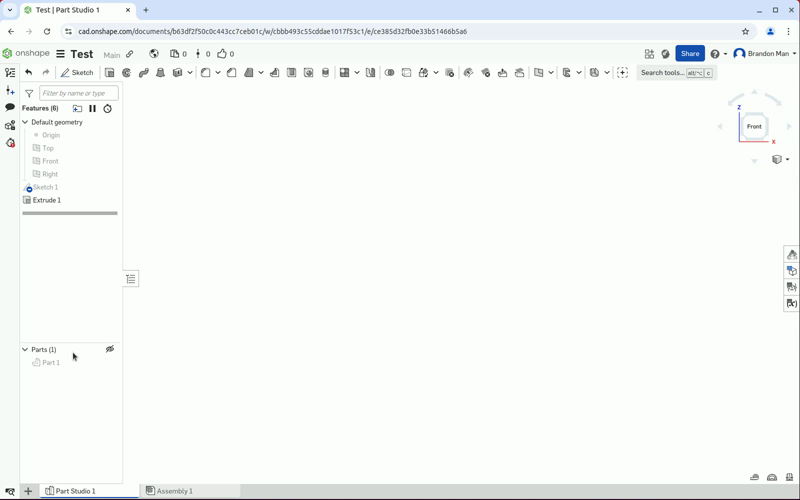
key(space)
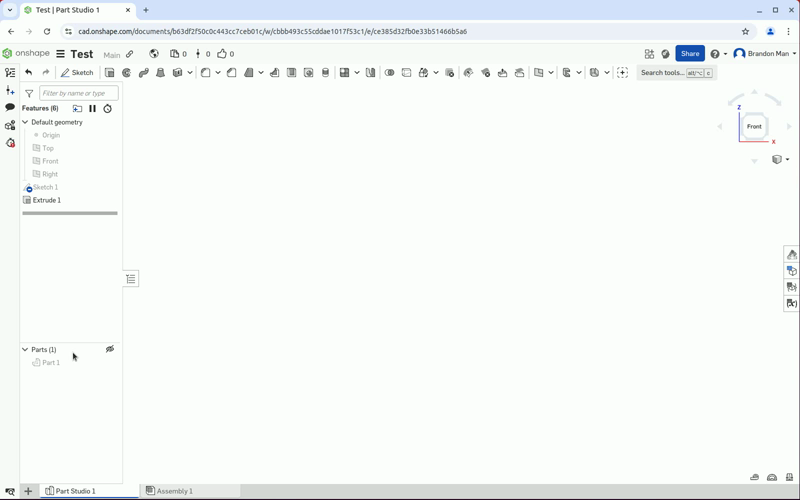
key_down(shift)
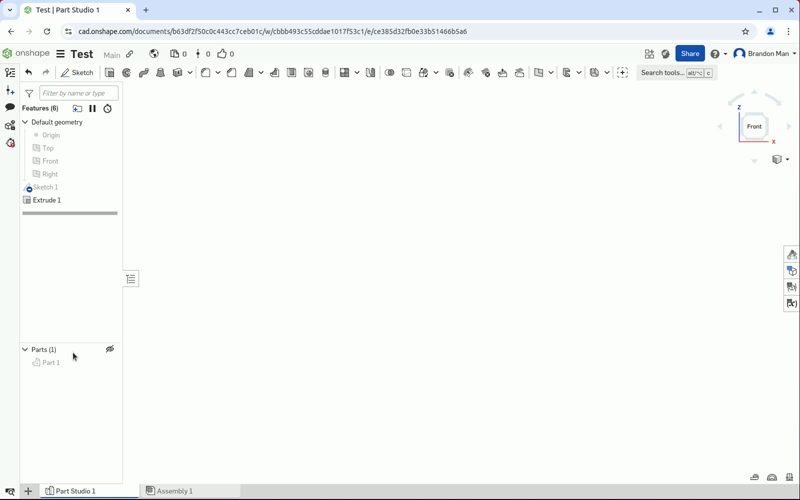
key(left)
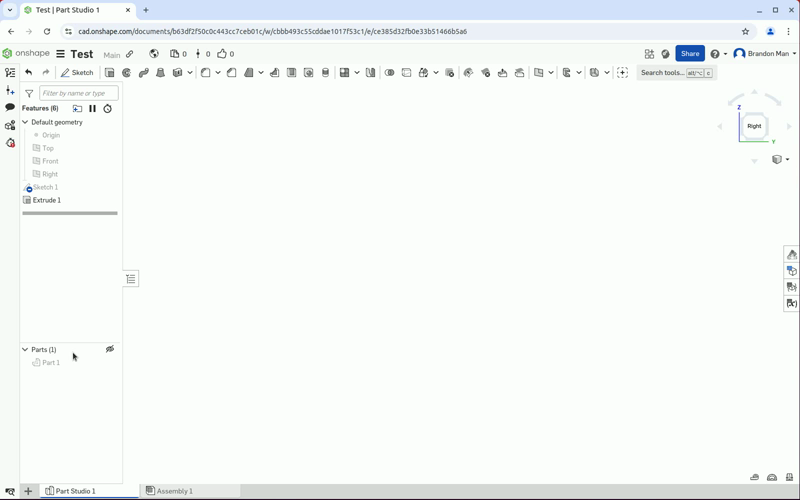
key_up(shift)
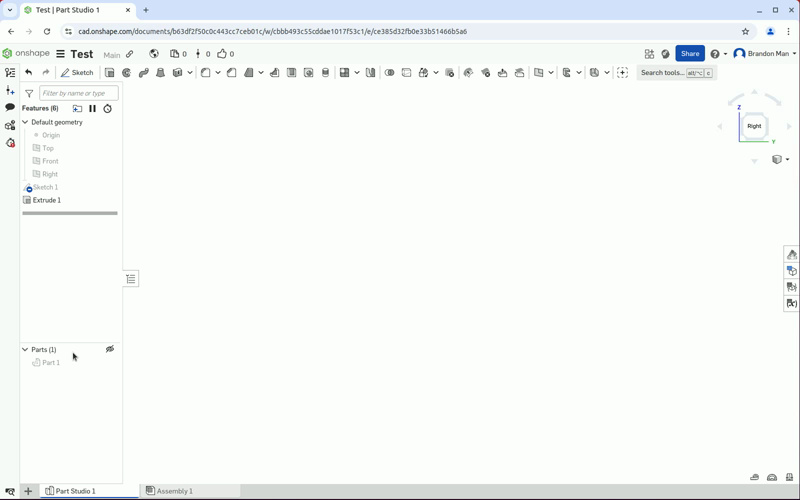
mouse_move(73, 352)
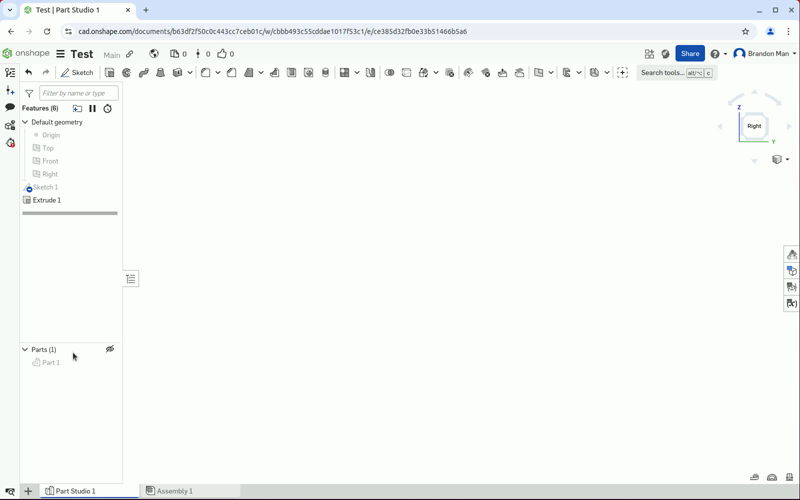
key(shift+y)
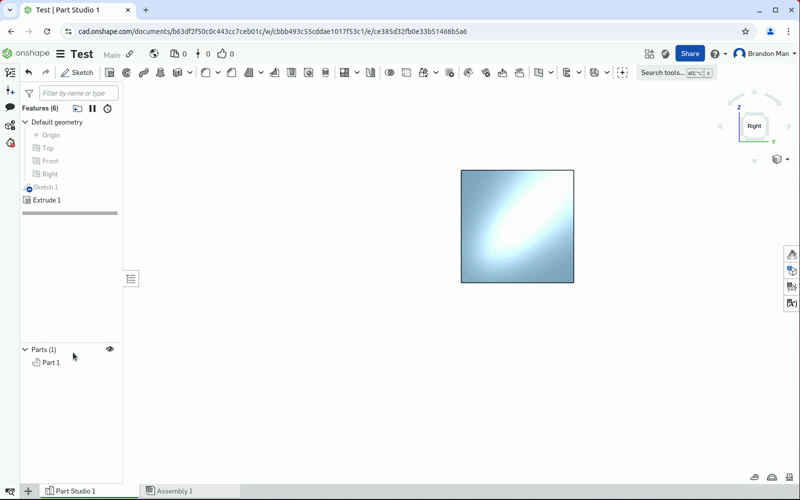
mouse_move(541, 75)
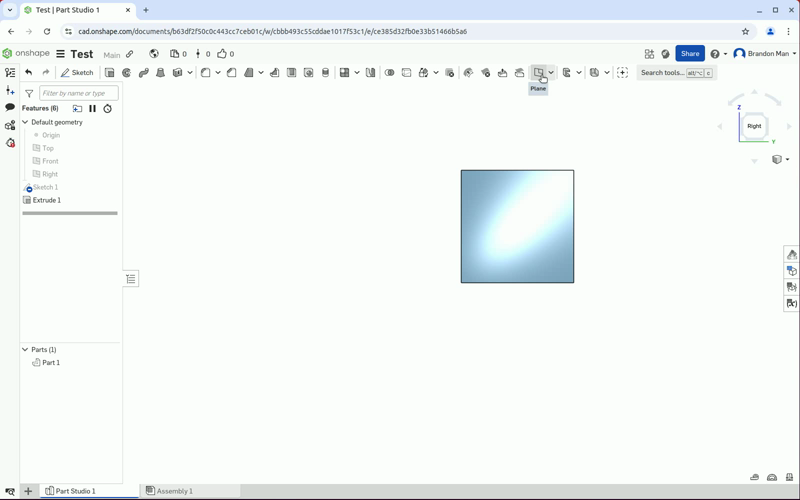
click(541, 75)
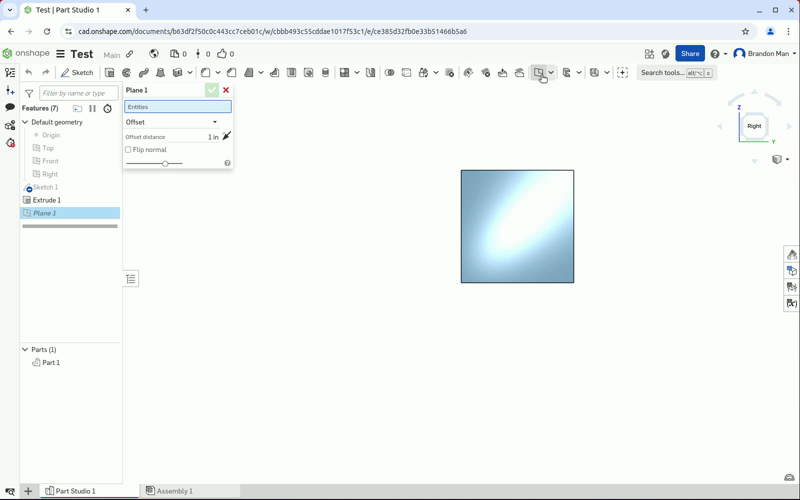
mouse_move(73, 176)
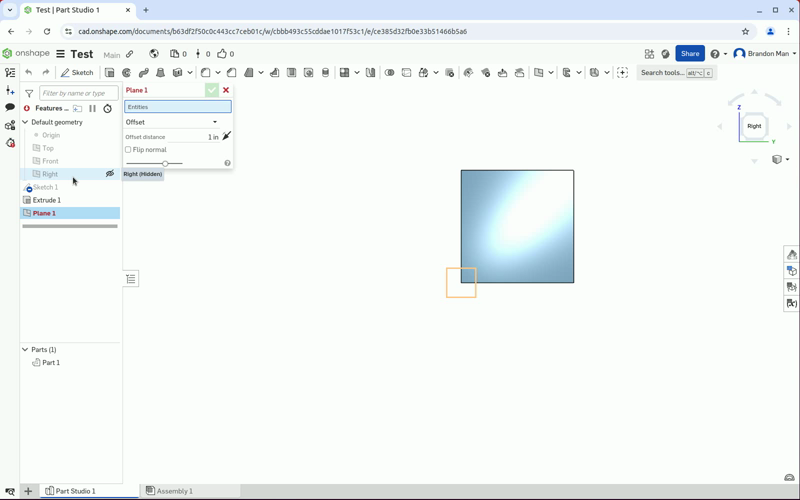
click(73, 176)
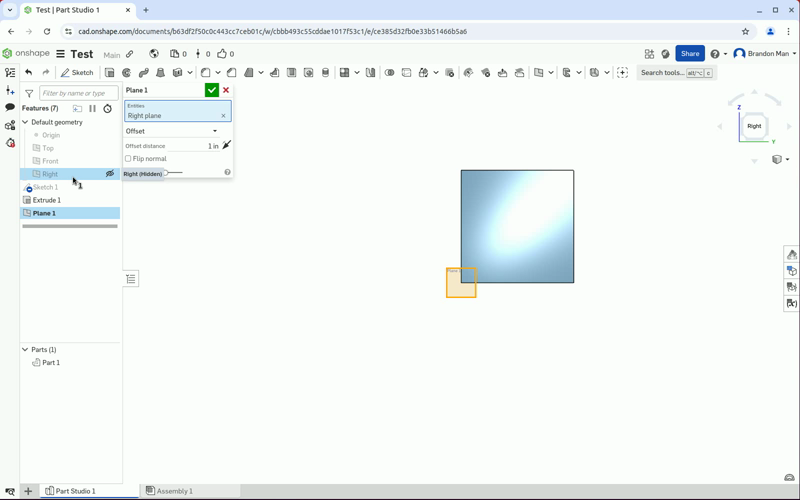
key(tab, 2)
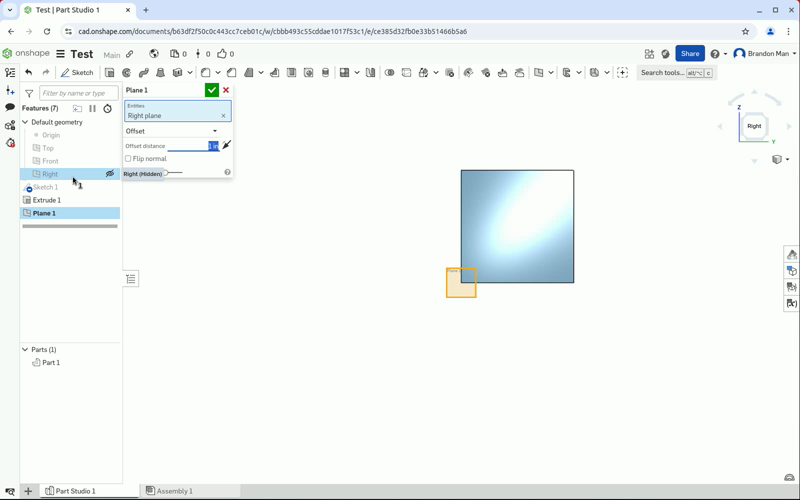
text(19.503)
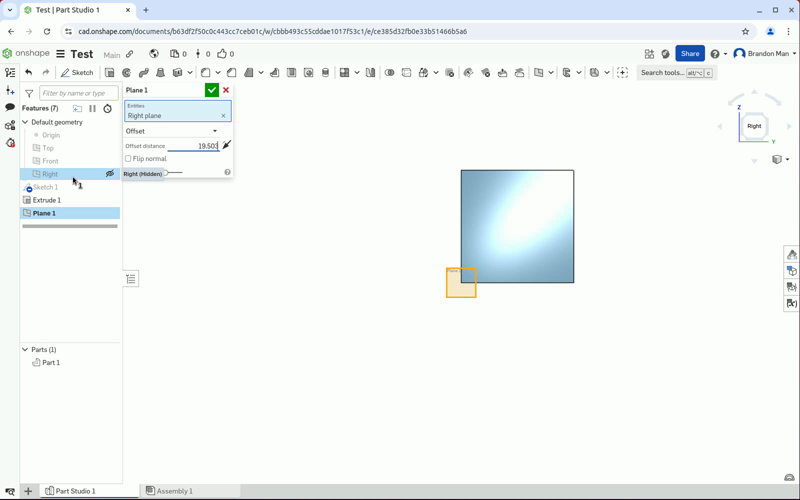
key(enter, 2)
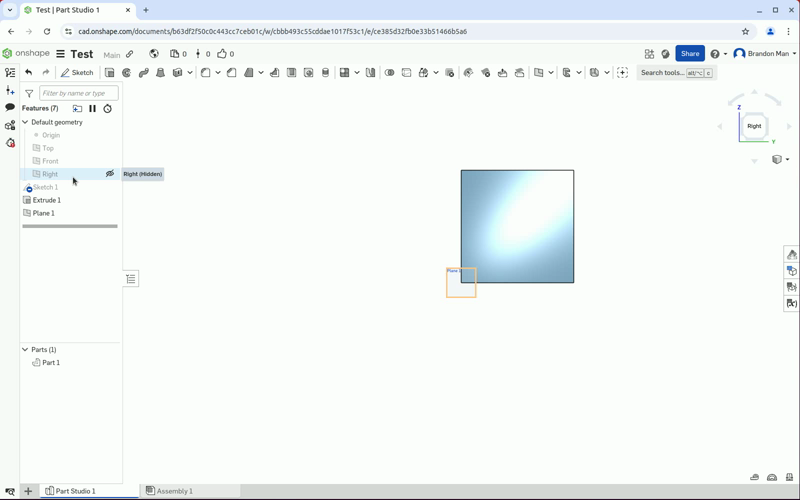
key(shift+s)
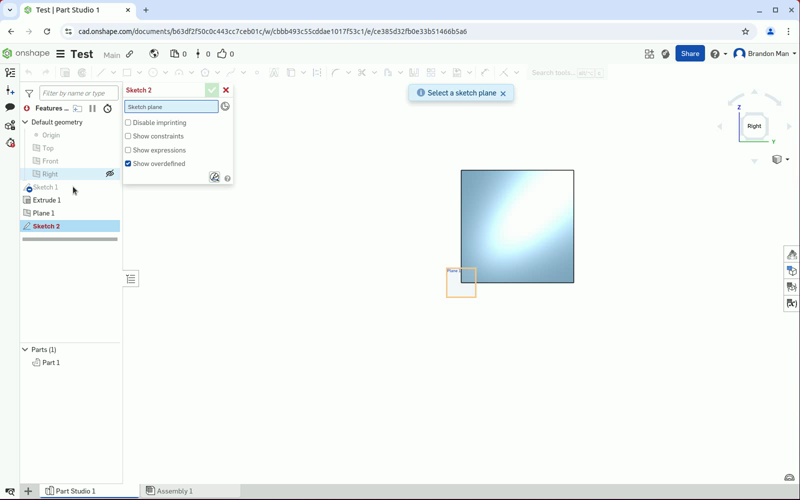
mouse_move(73, 215)
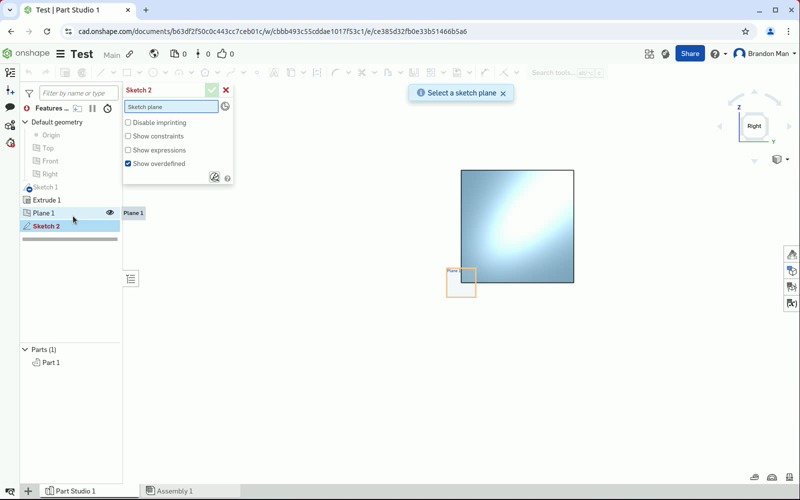
click(73, 215)
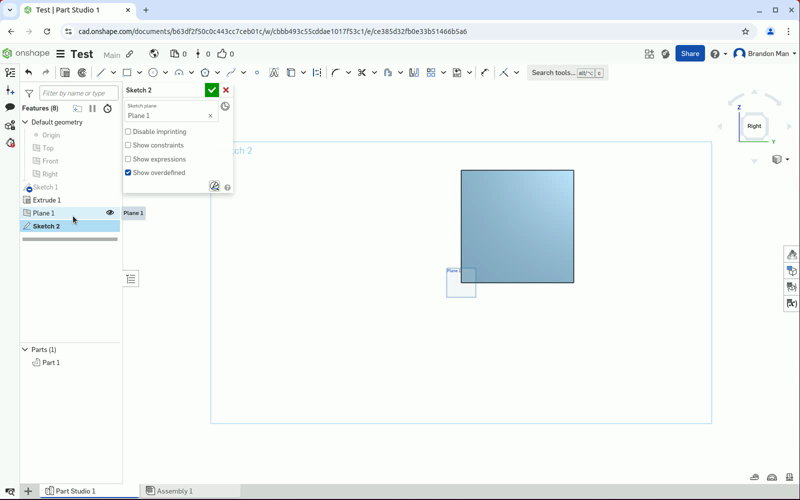
mouse_move(73, 352)
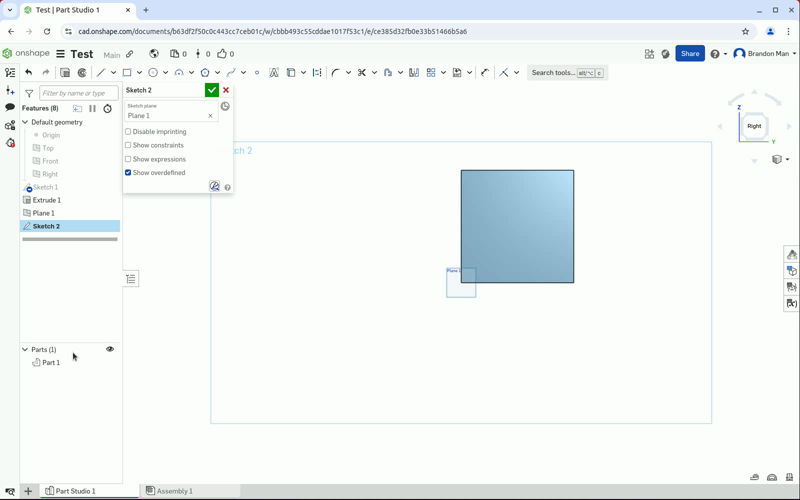
key(y)
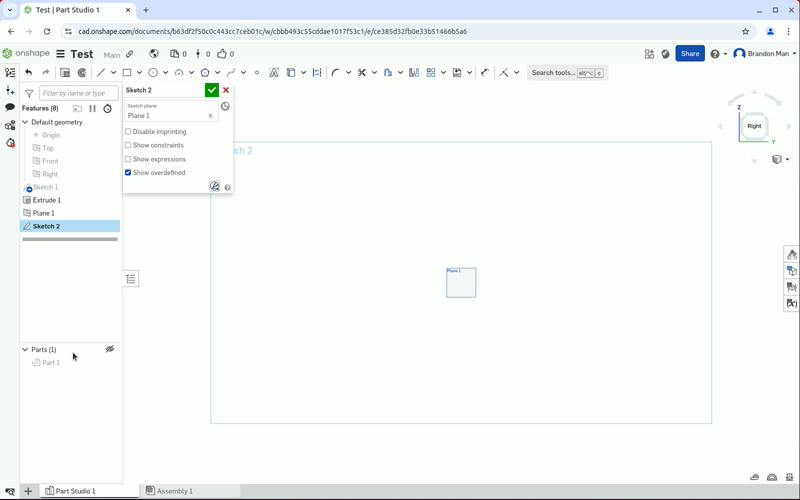
key(l)
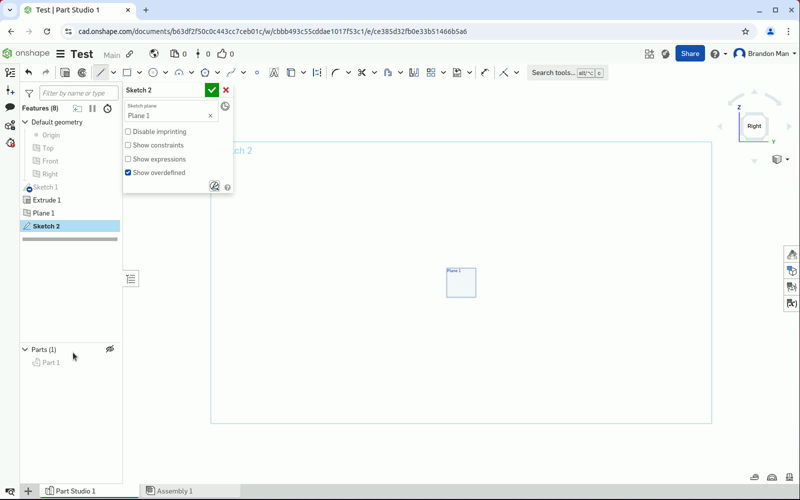
key_down(shift)
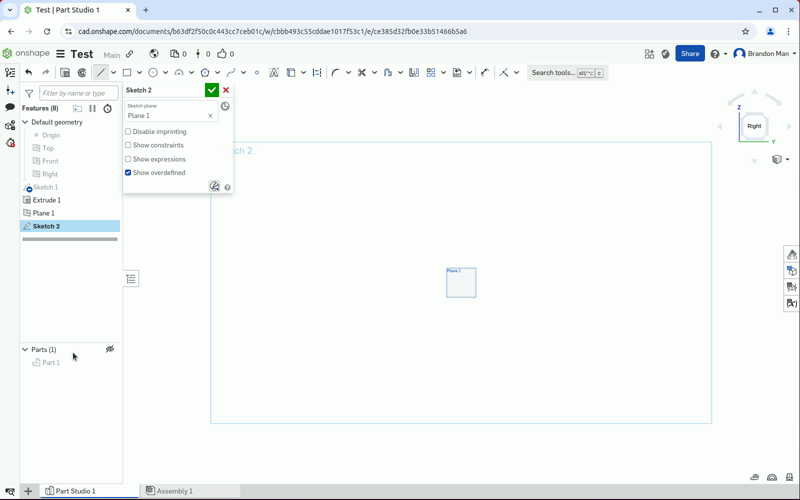
mouse_move(460, 252)
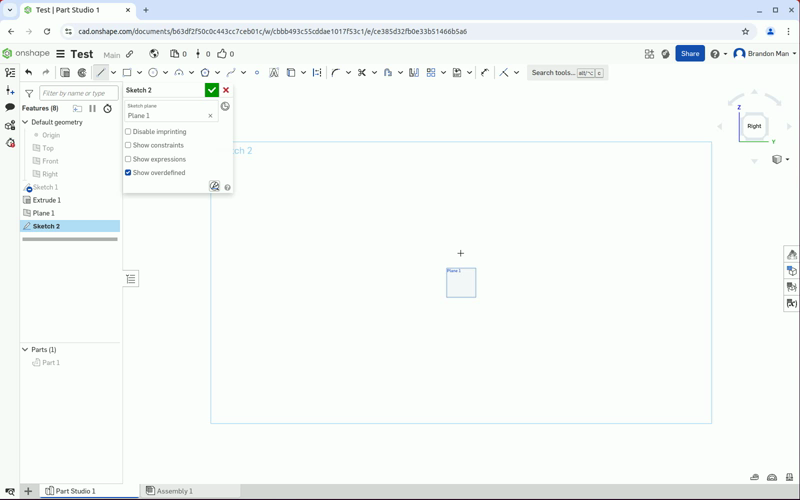
click(460, 252)
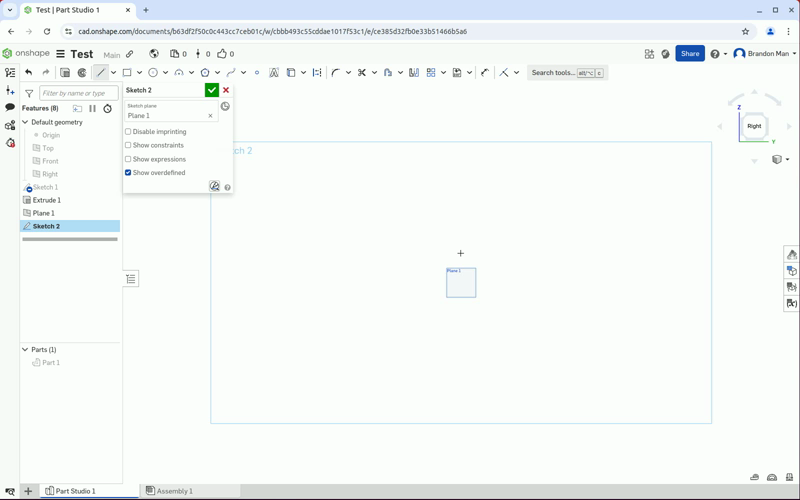
key_up(shift)
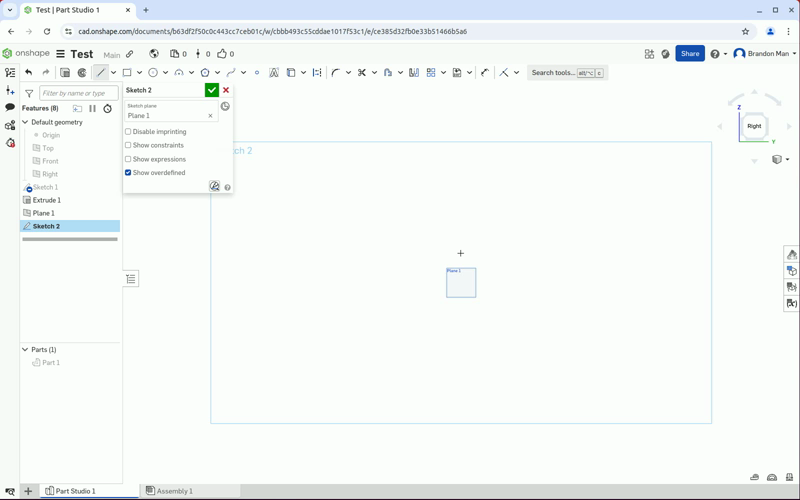
key_down(shift)
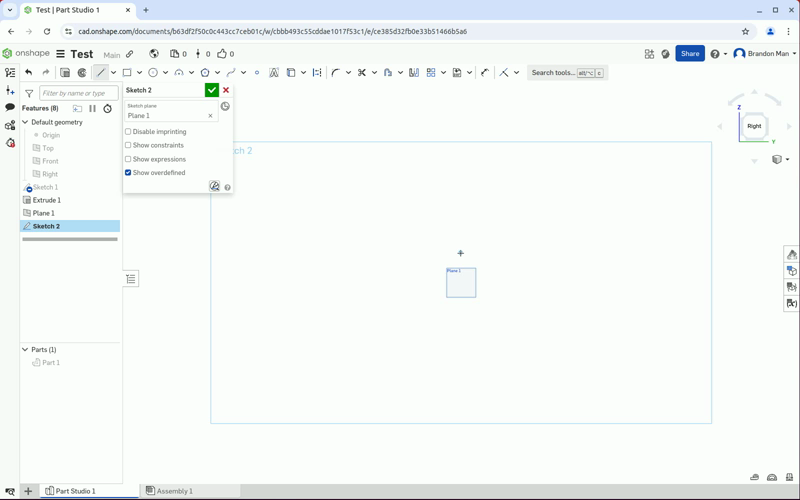
mouse_move(490, 252)
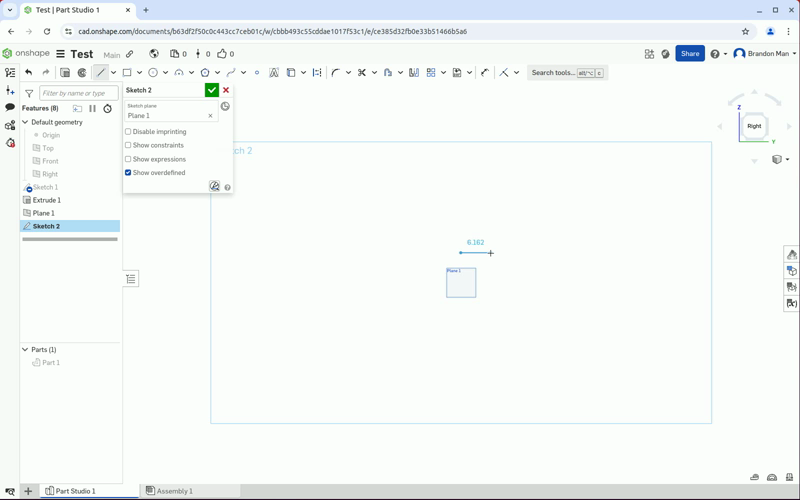
mouse_move(517, 252)
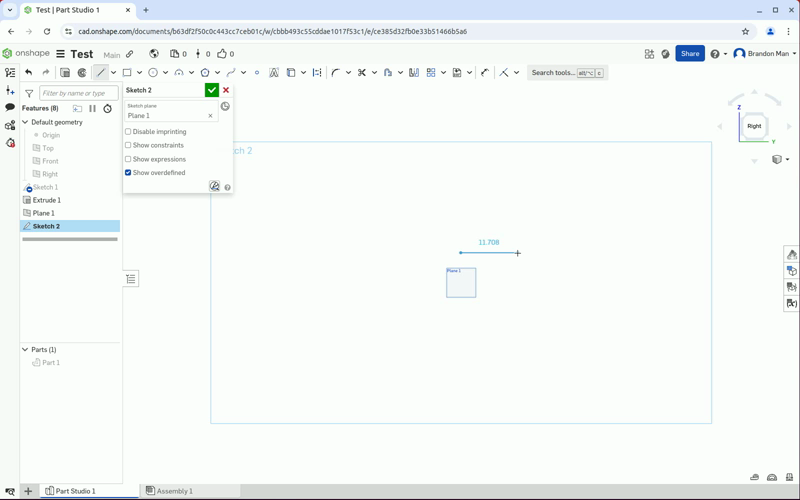
click(517, 252)
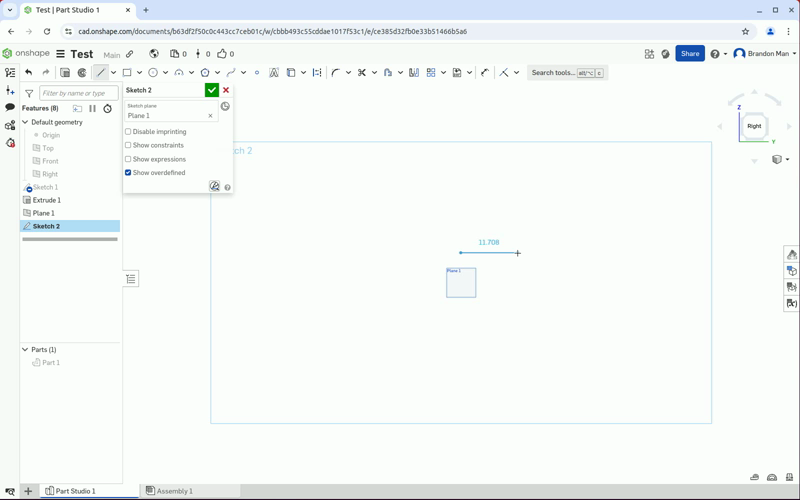
key_up(shift)
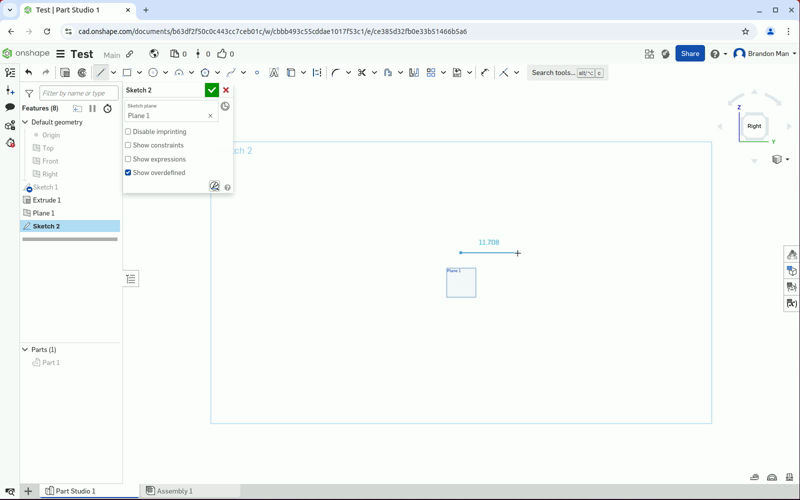
key_down(shift)
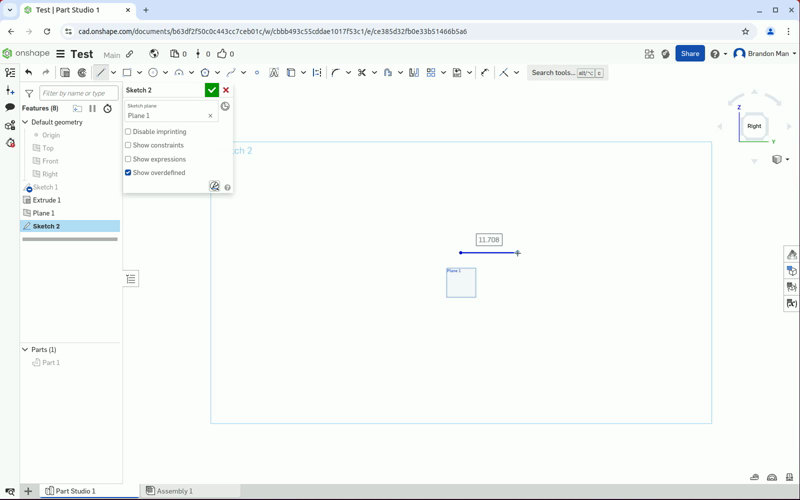
mouse_move(547, 252)
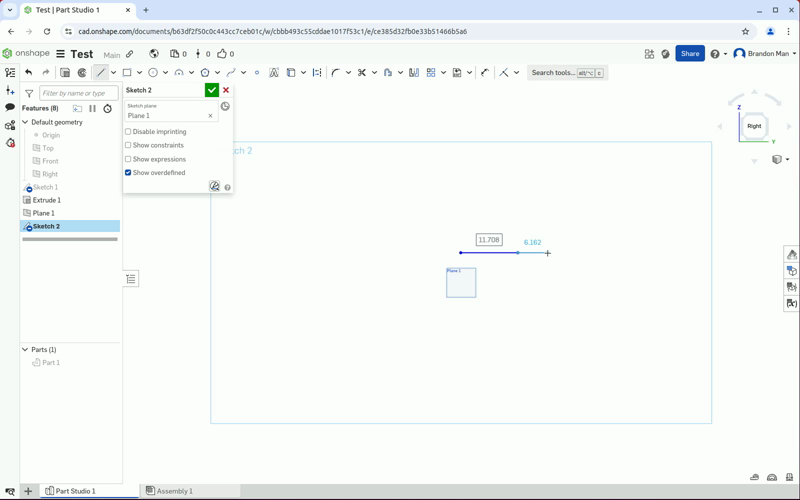
mouse_move(573, 252)
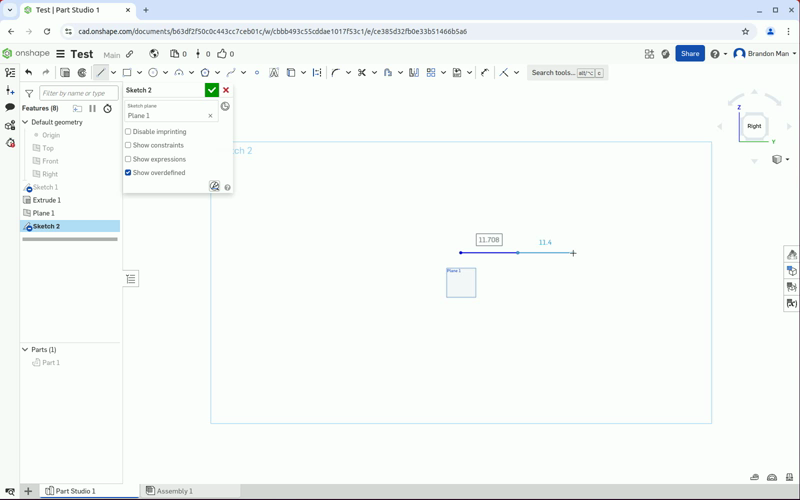
click(573, 252)
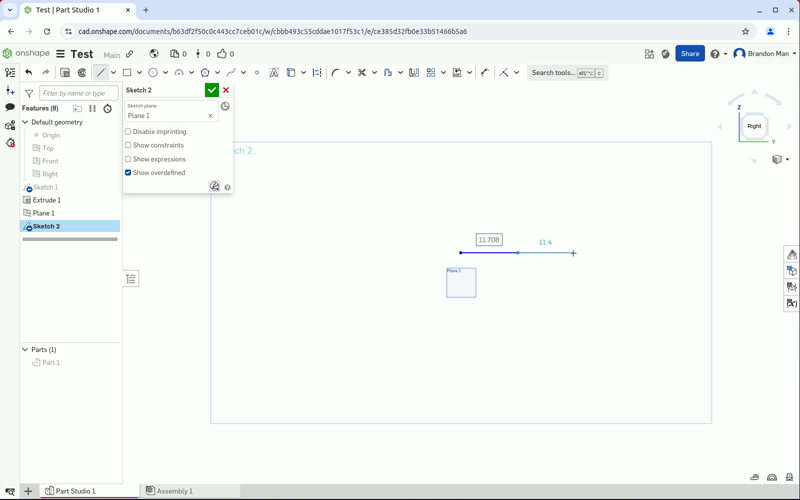
key_up(shift)
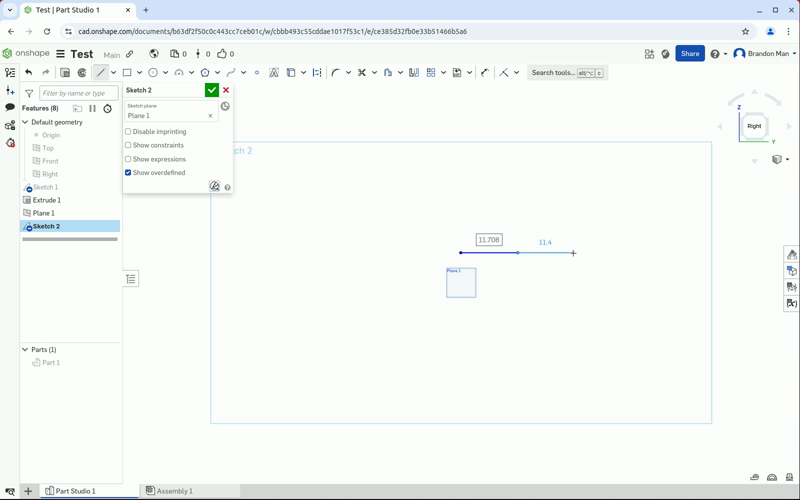
key_down(shift)
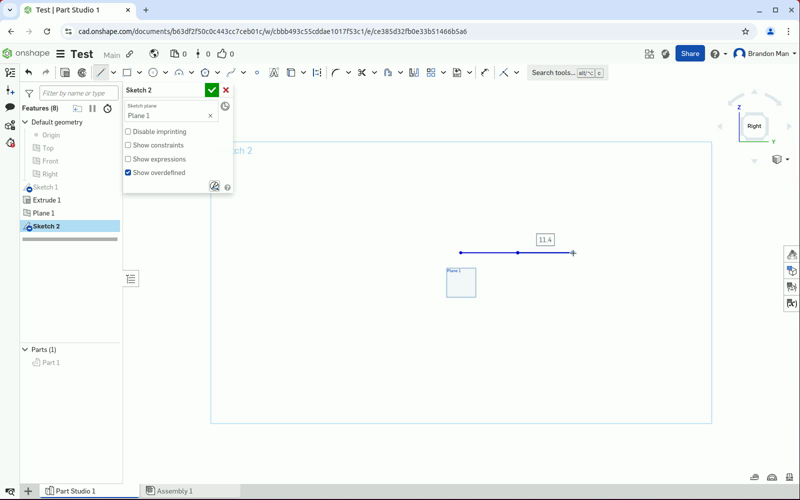
mouse_move(589, 252)
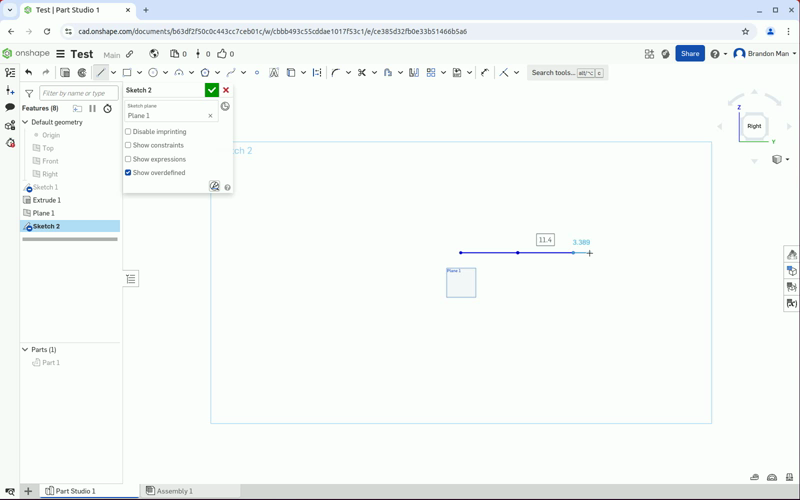
mouse_move(573, 200)
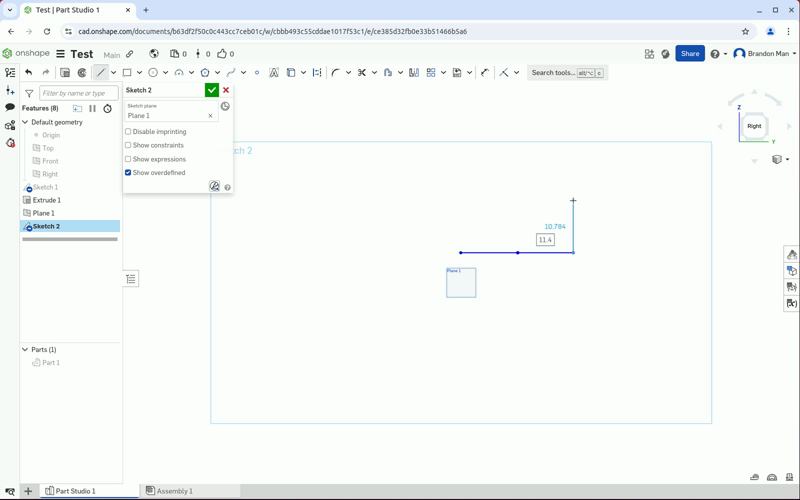
click(573, 200)
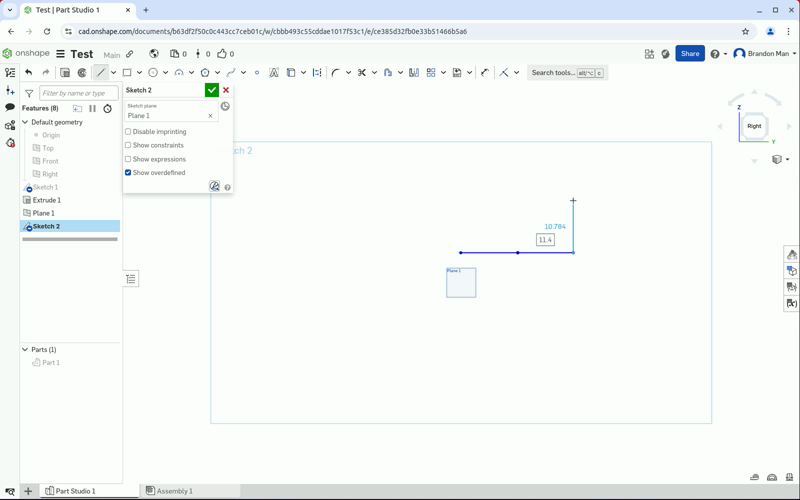
key_up(shift)
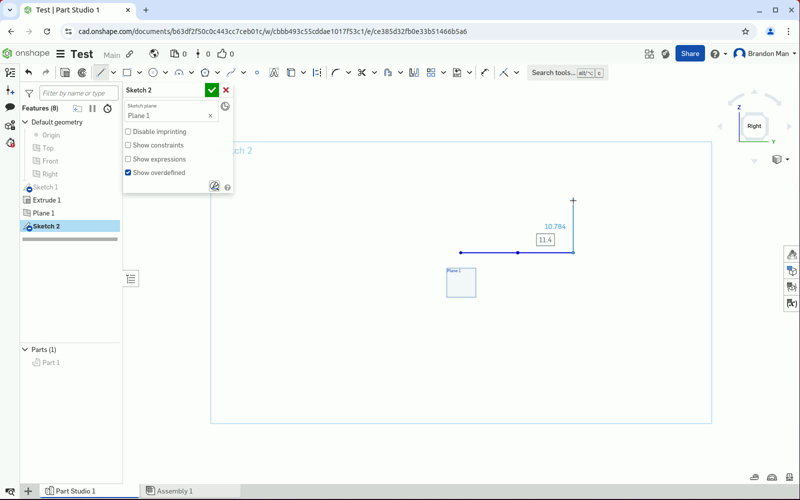
key_down(shift)
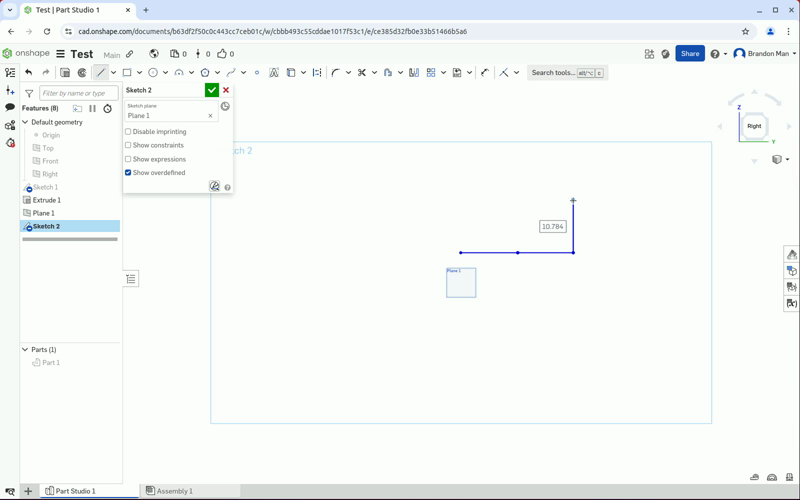
mouse_move(460, 200)
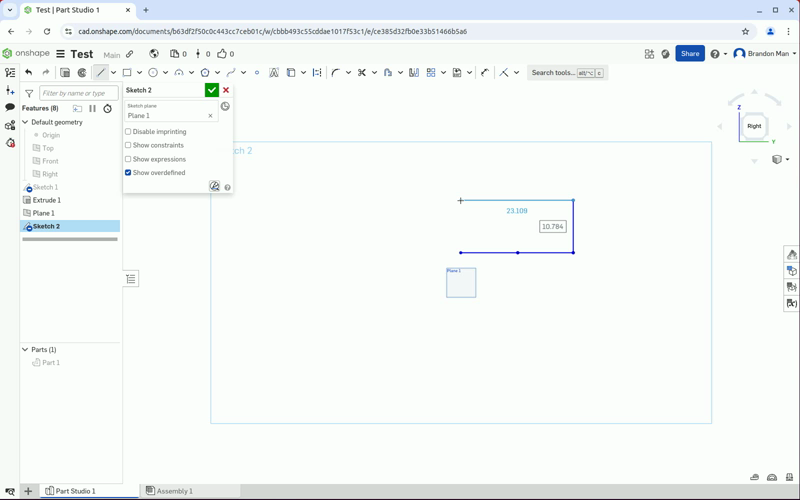
click(460, 200)
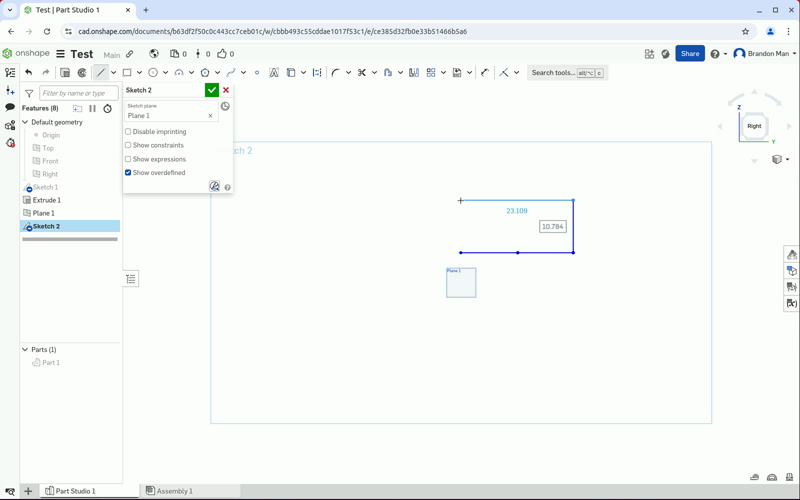
key_up(shift)
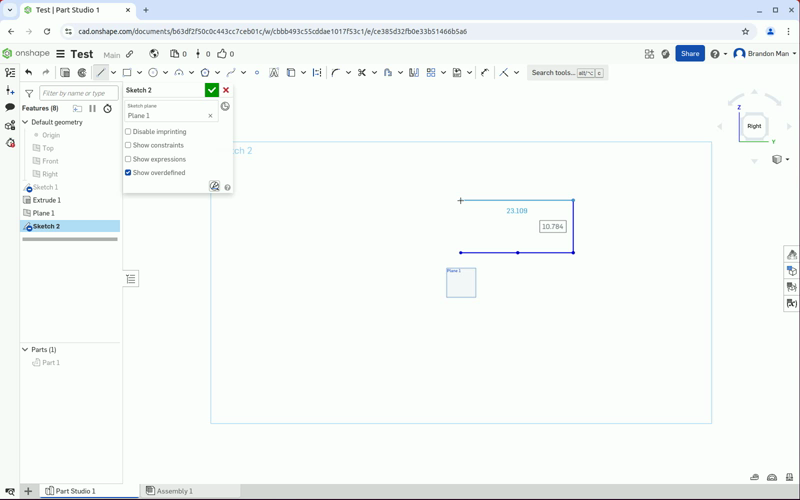
mouse_move(490, 200)
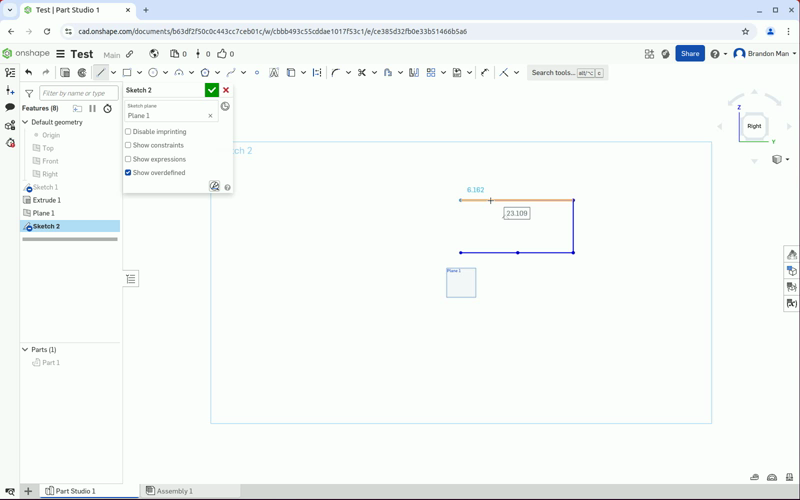
key_down(shift)
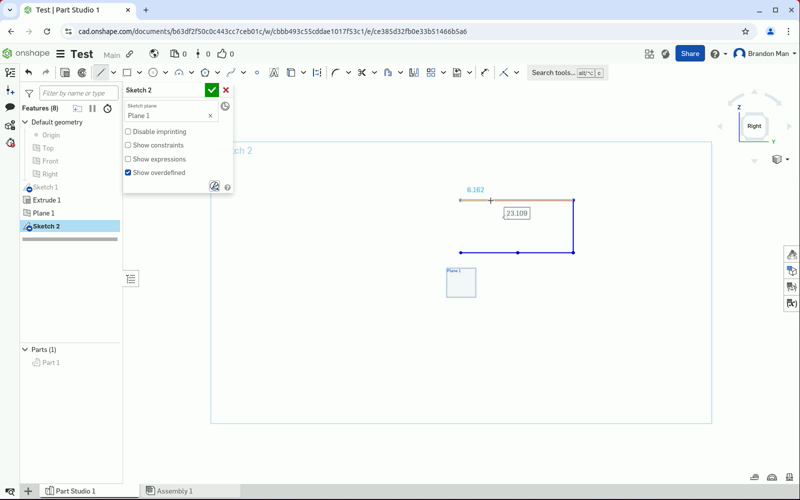
mouse_move(460, 252)
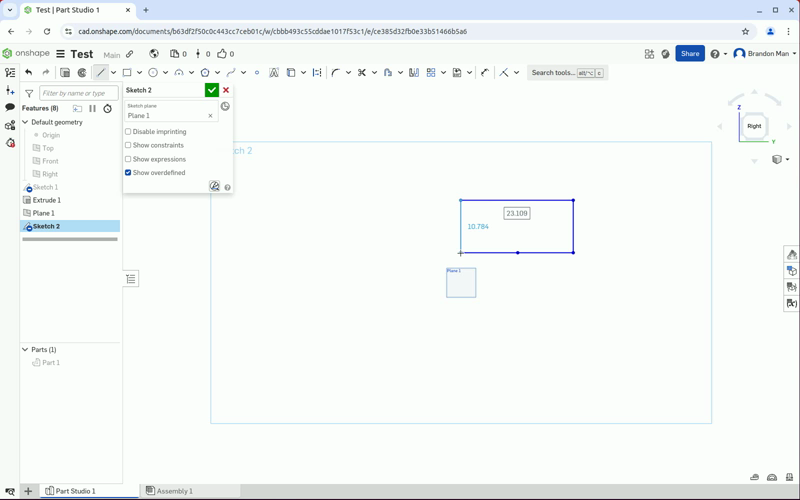
key_up(shift)
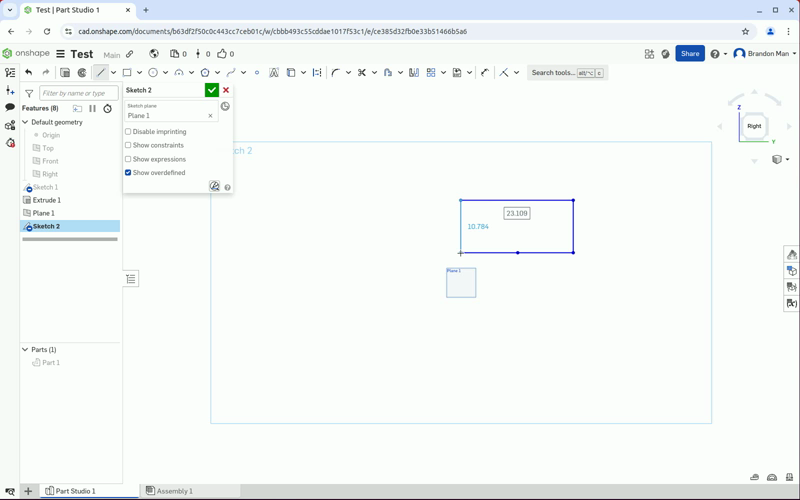
click(460, 252)
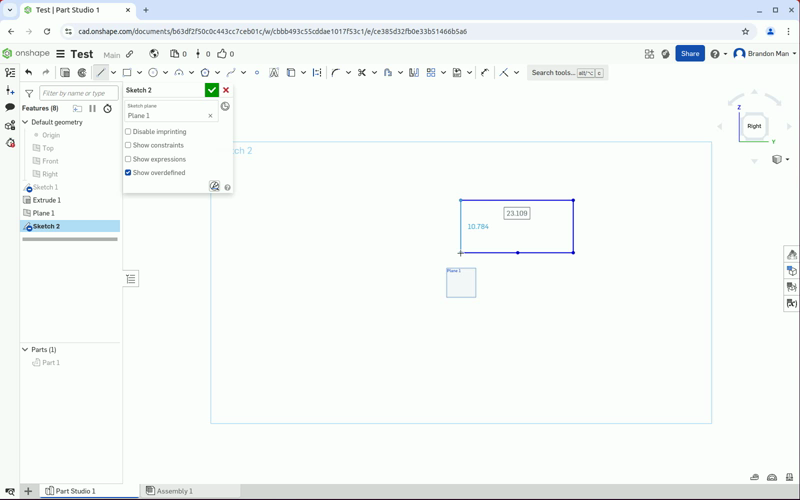
key(esc)
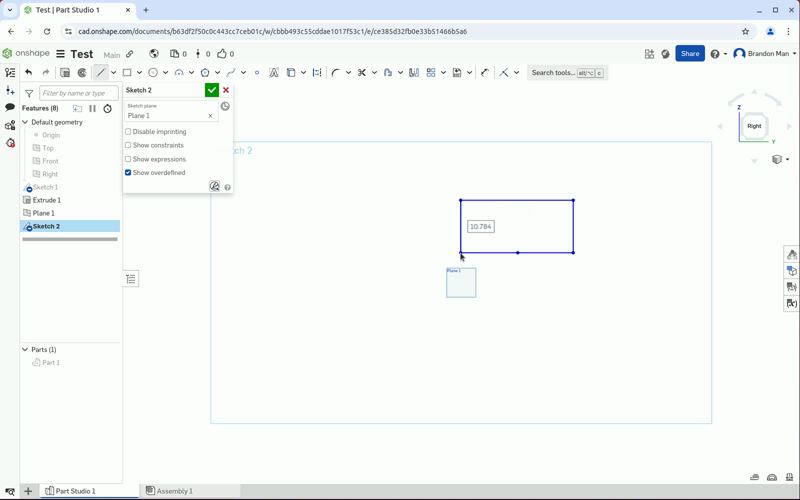
mouse_move(520, 238)
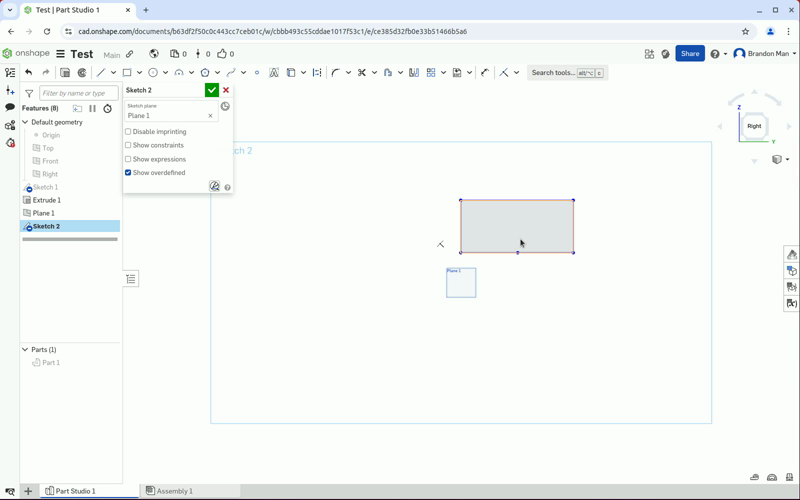
click(520, 238)
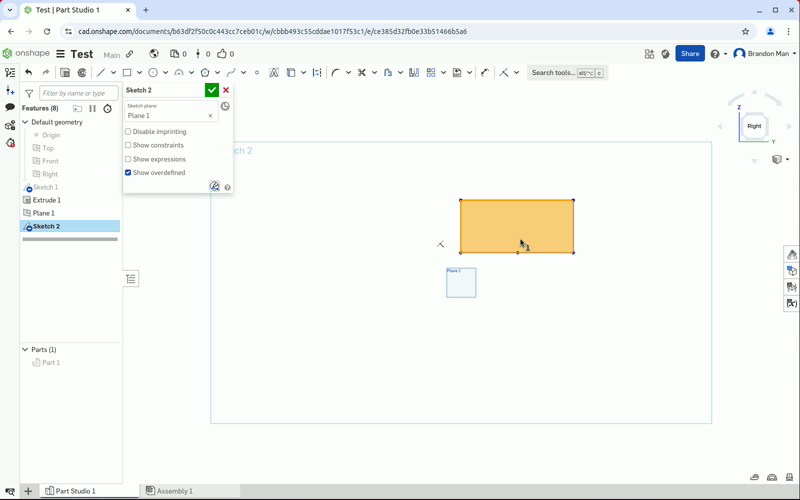
mouse_move(73, 352)
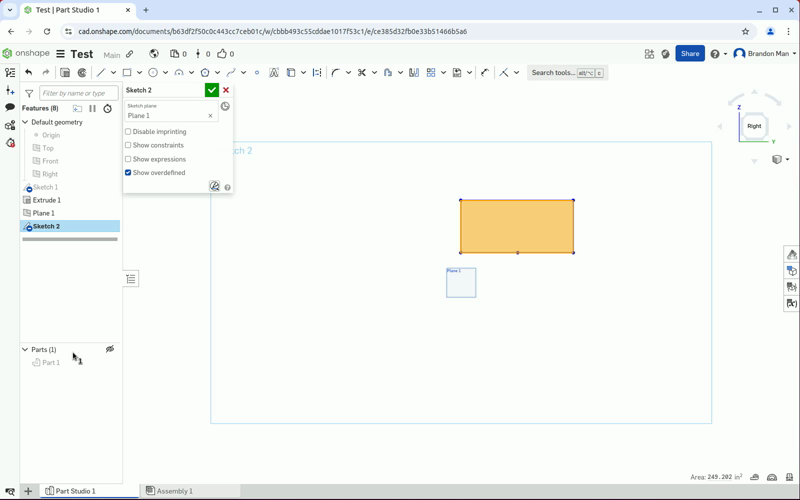
key(shift+y)
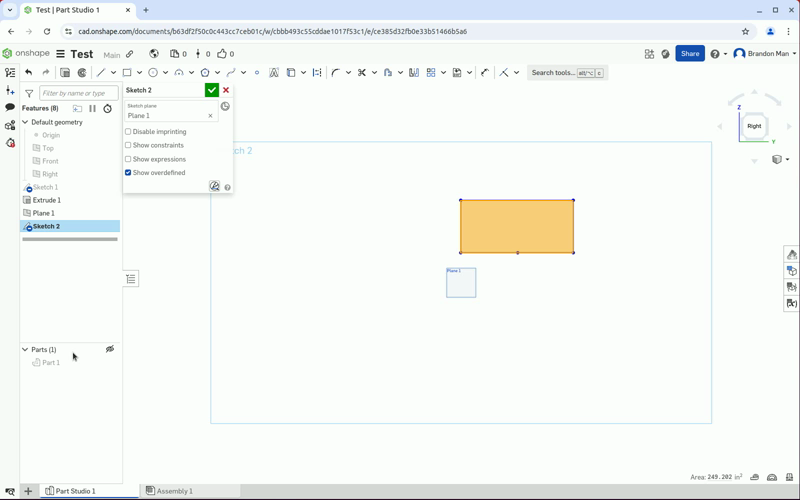
key(shift+e)
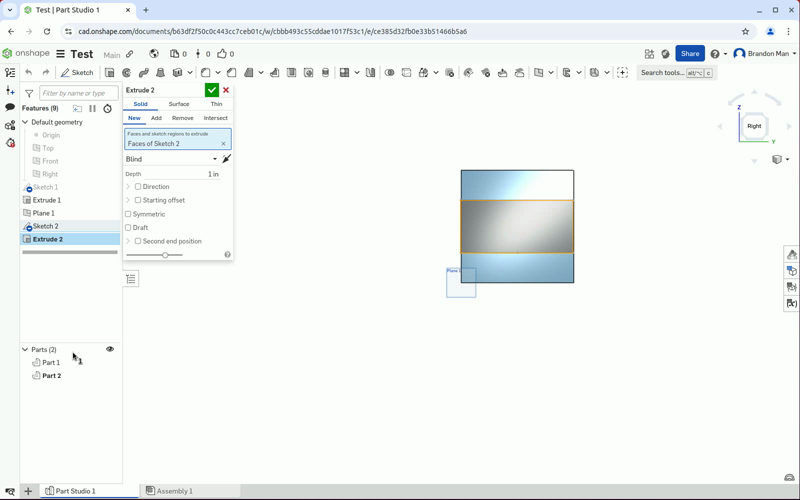
mouse_move(143, 106)
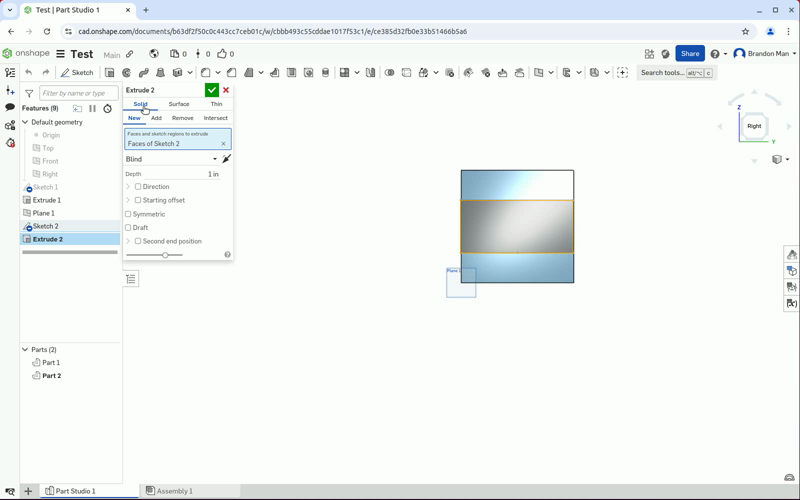
click(143, 106)
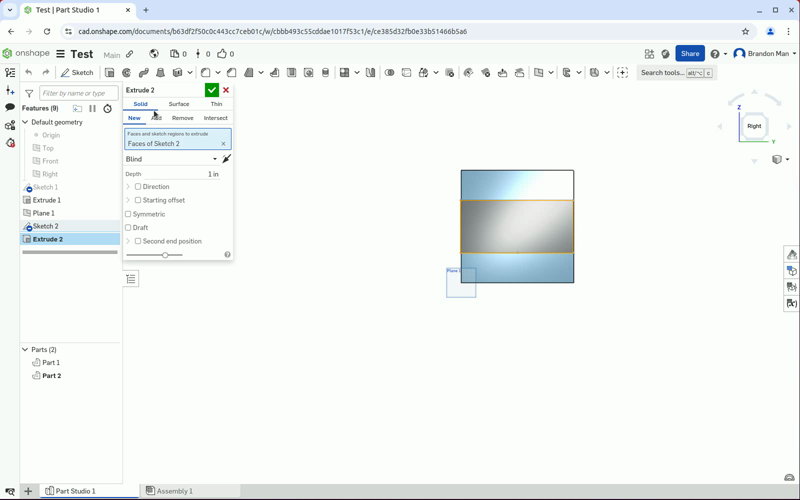
mouse_move(186, 120)
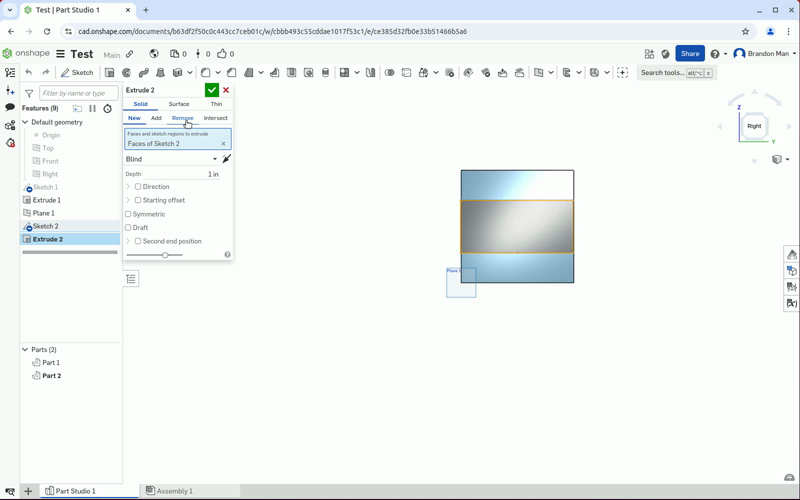
click(186, 120)
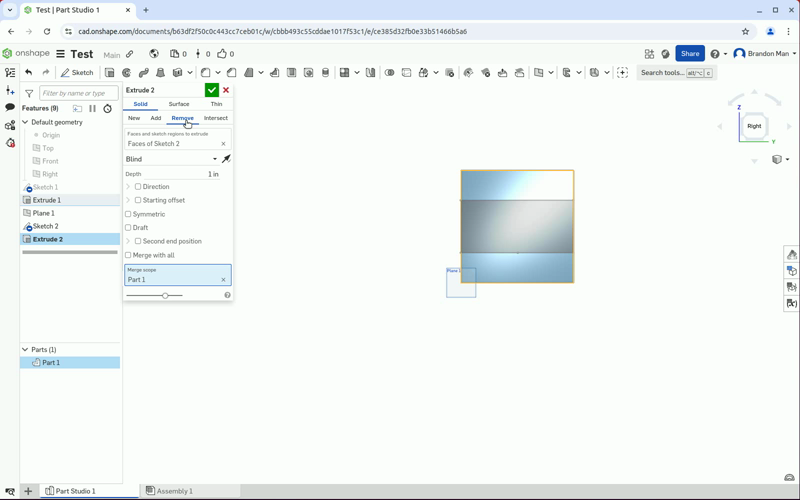
key(tab, 4)
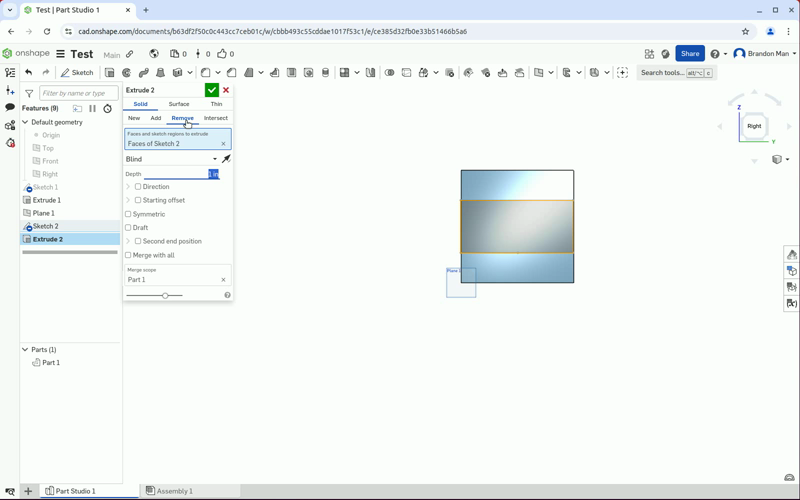
text(11.795)
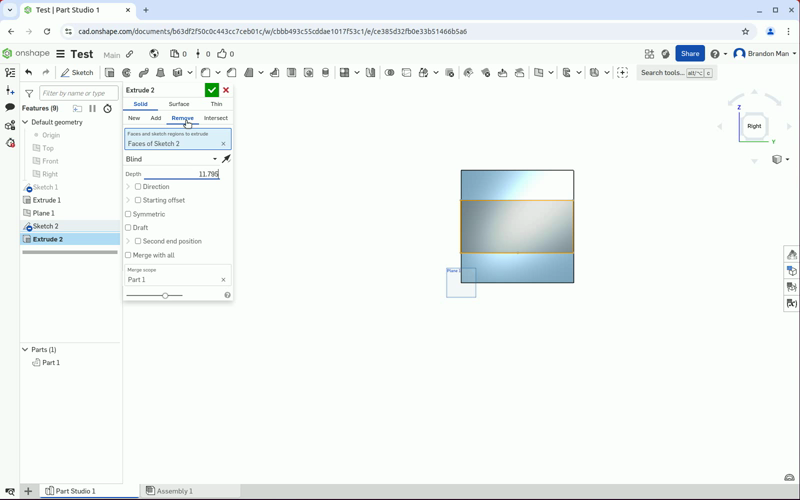
key(tab, 6)
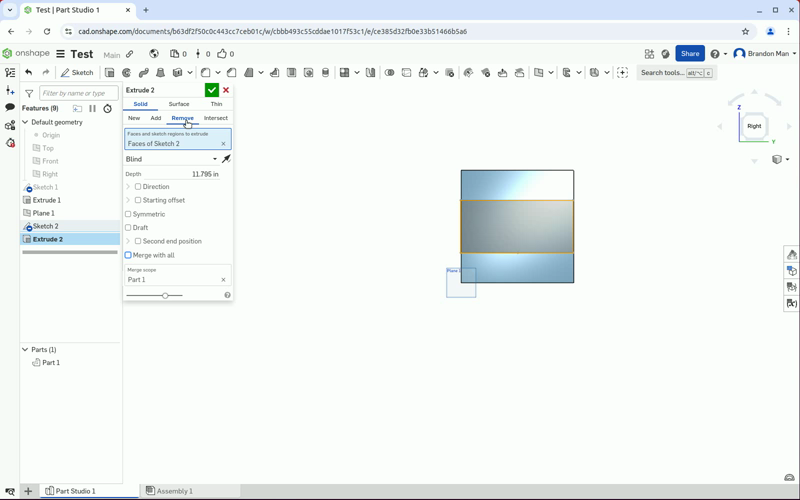
key(space)
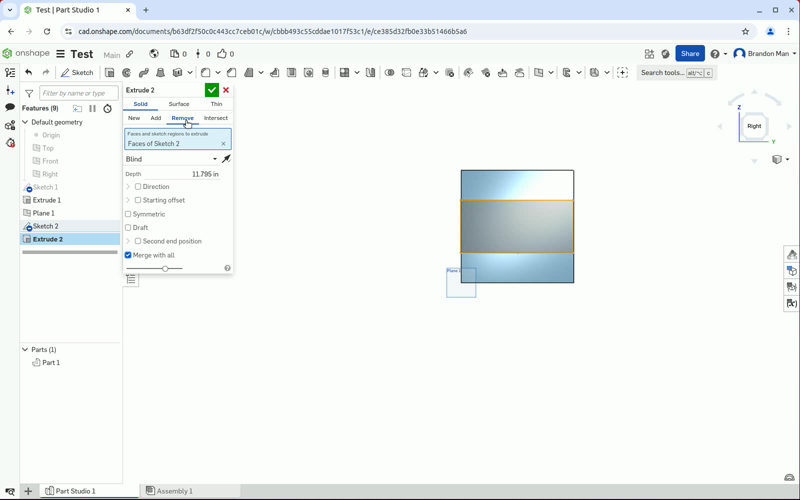
key(enter)
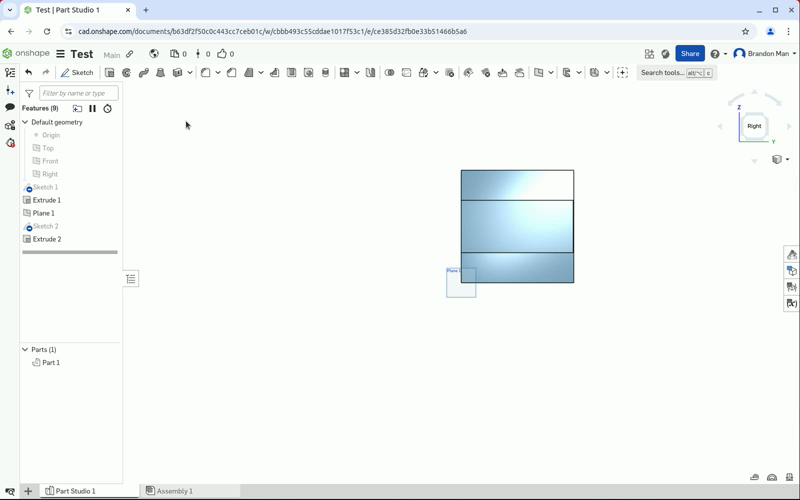
key(shift+h)
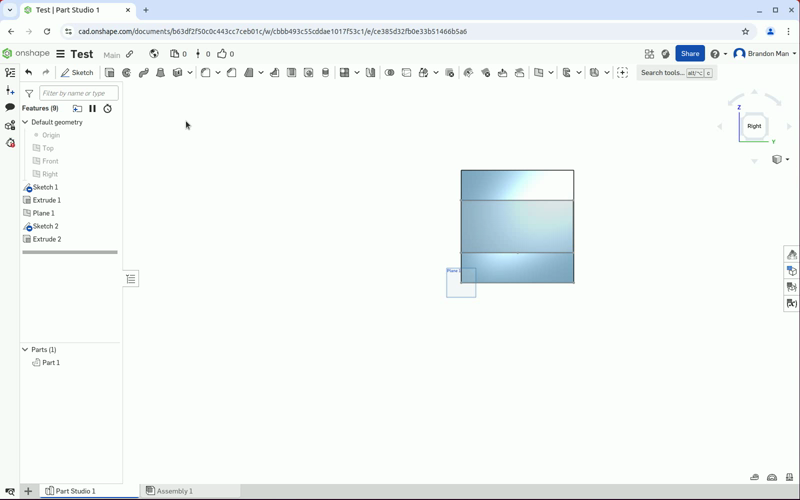
key(shift+h)
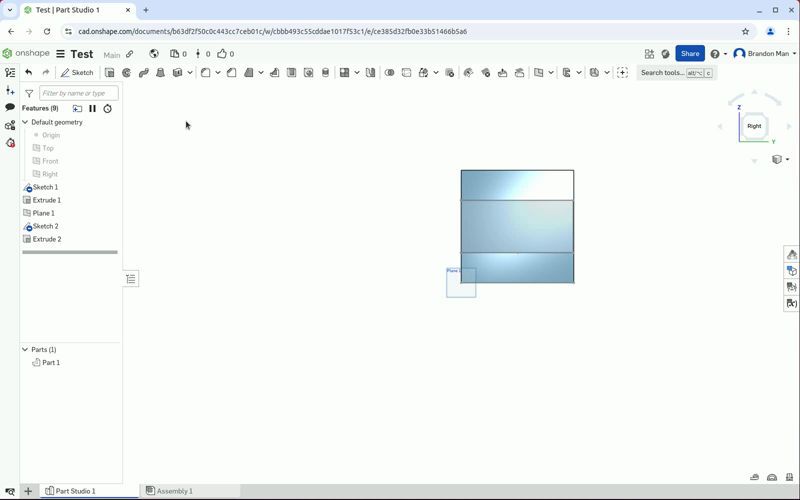
key(shift+7)
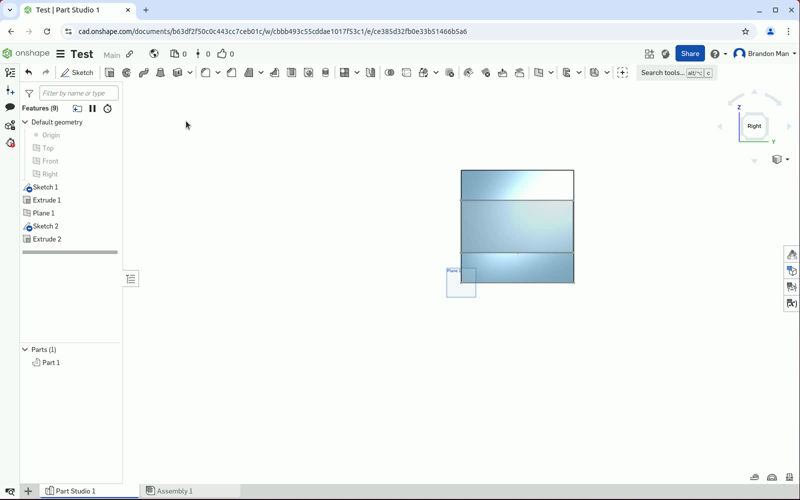
key(right, 2)
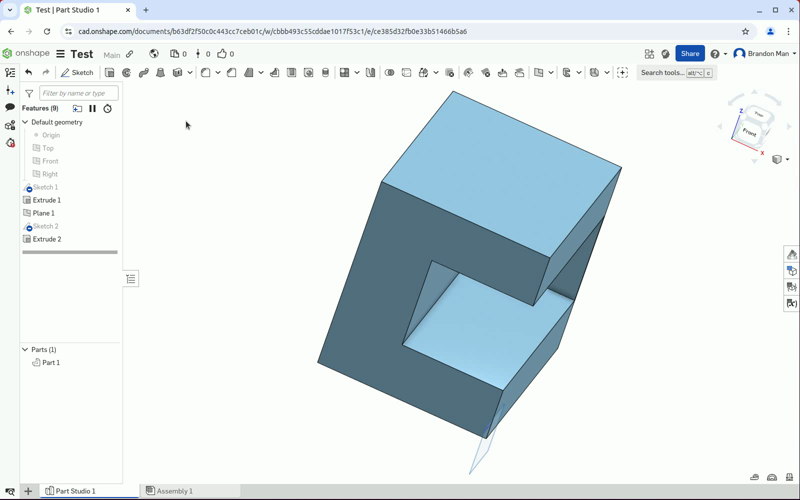
key(down, 2)
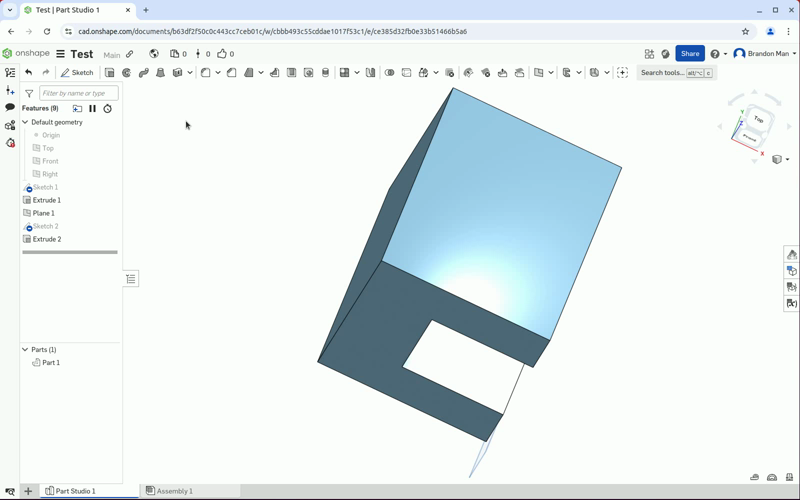
key(up, 2)
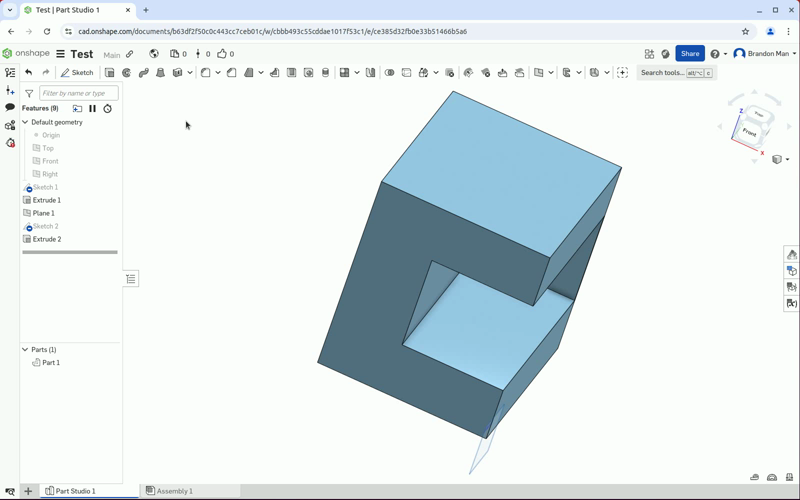
key(left, 2)
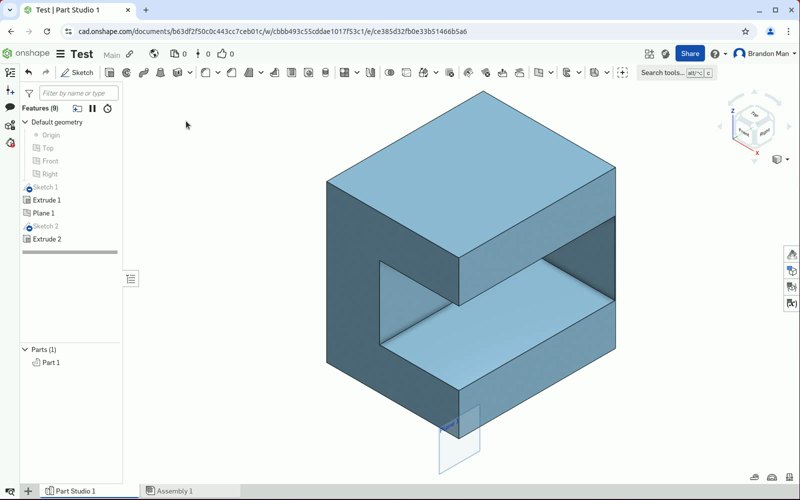
mouse_move(73, 189)
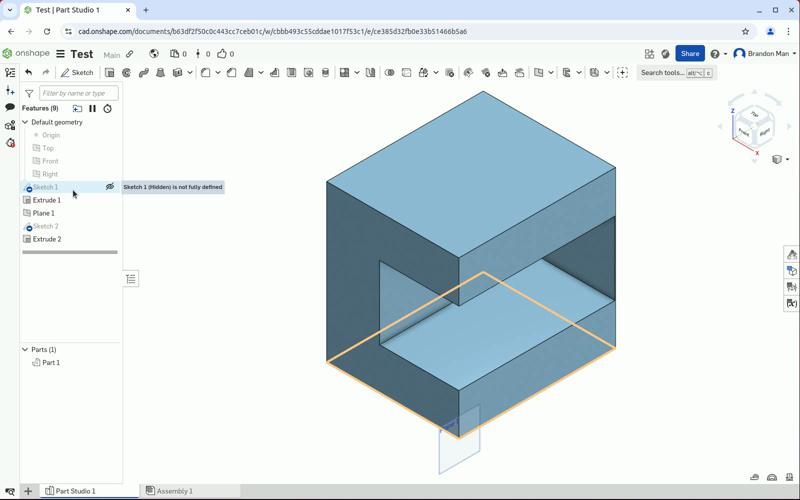
click(73, 189)